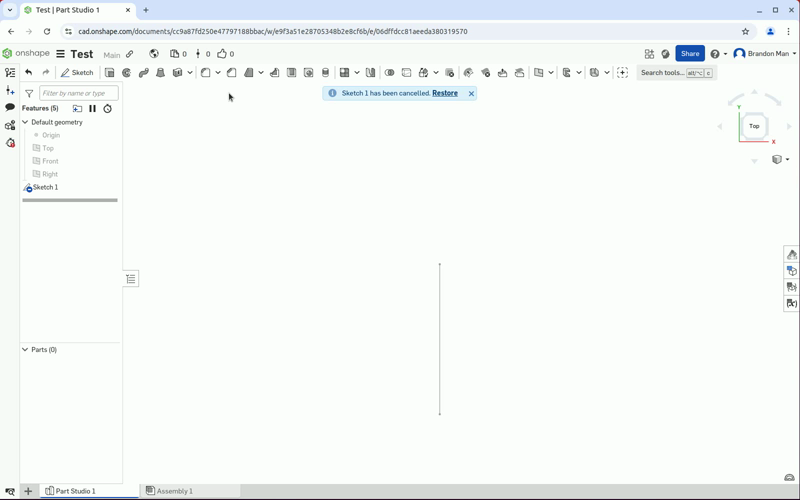
key(shift+h)
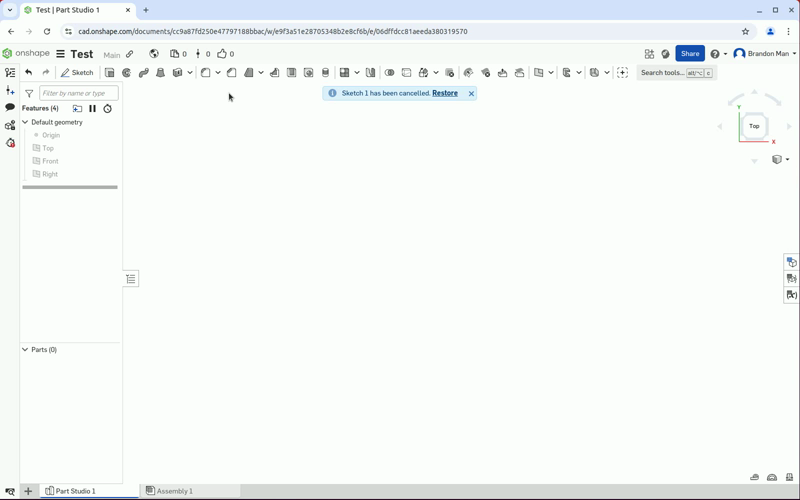
mouse_move(73, 352)
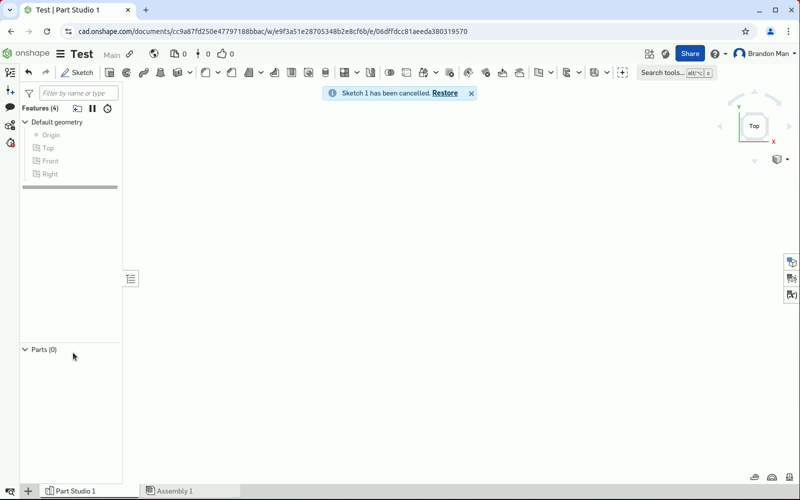
key(y)
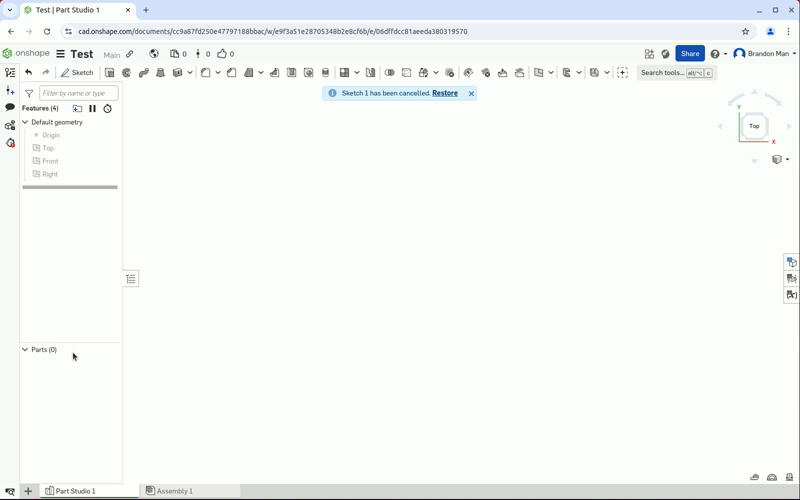
key(shift+p)
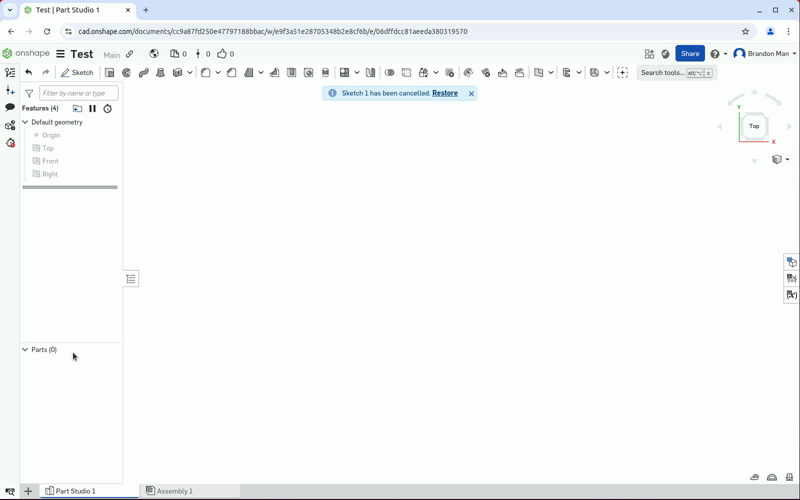
key(space)
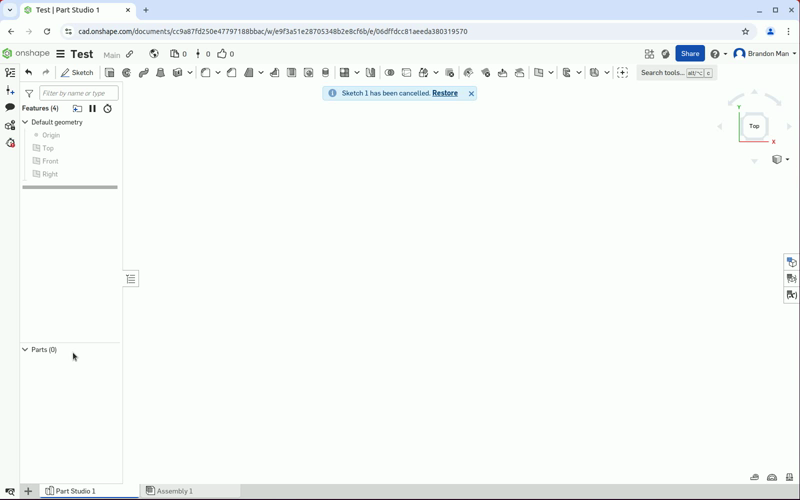
key_down(shift)
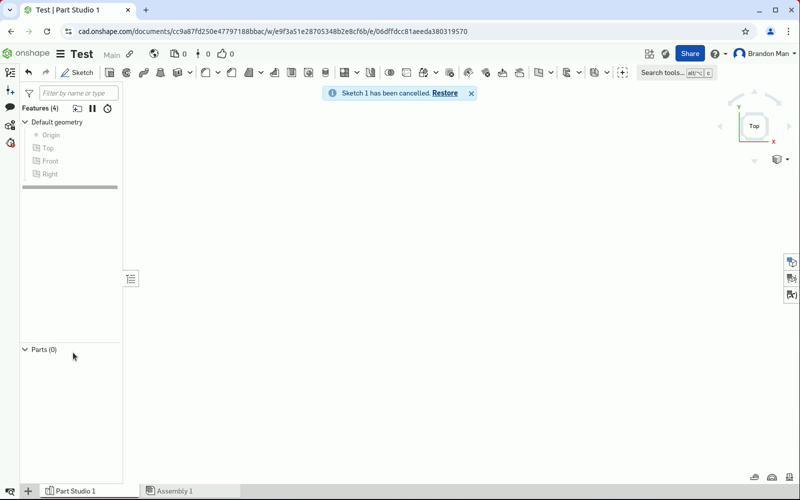
key(up)
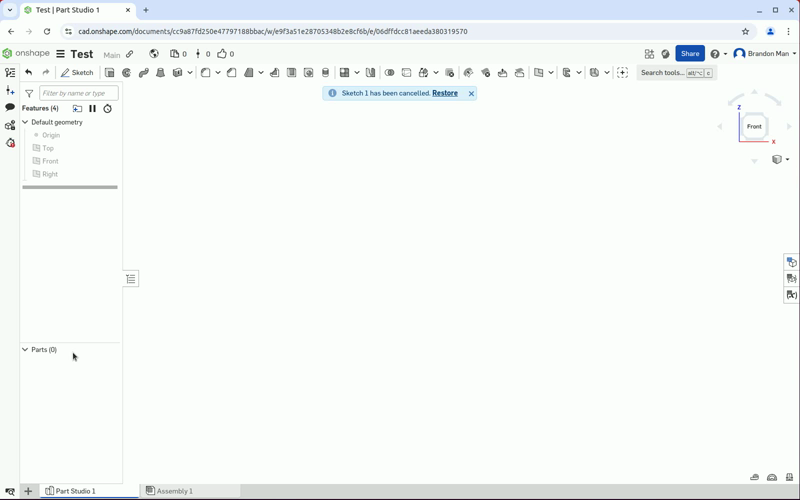
key_up(shift)
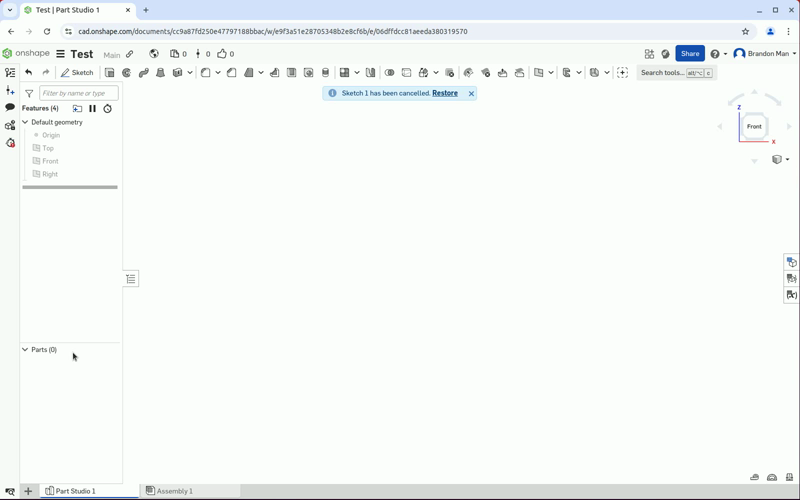
mouse_move(73, 352)
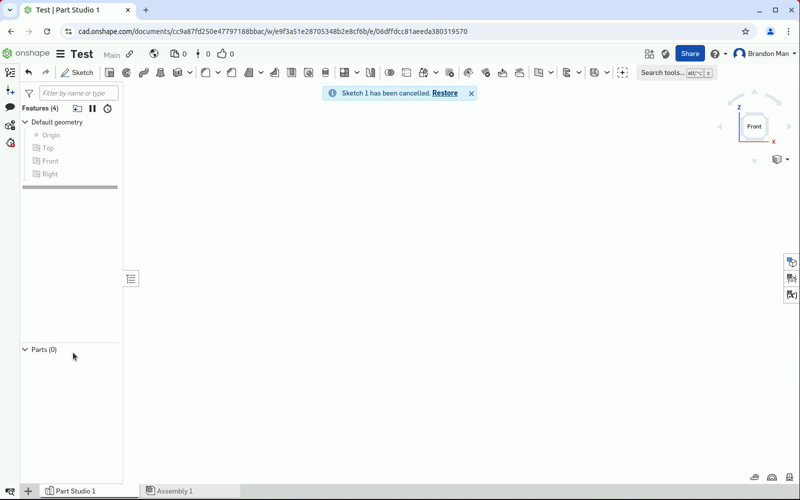
key(shift+y)
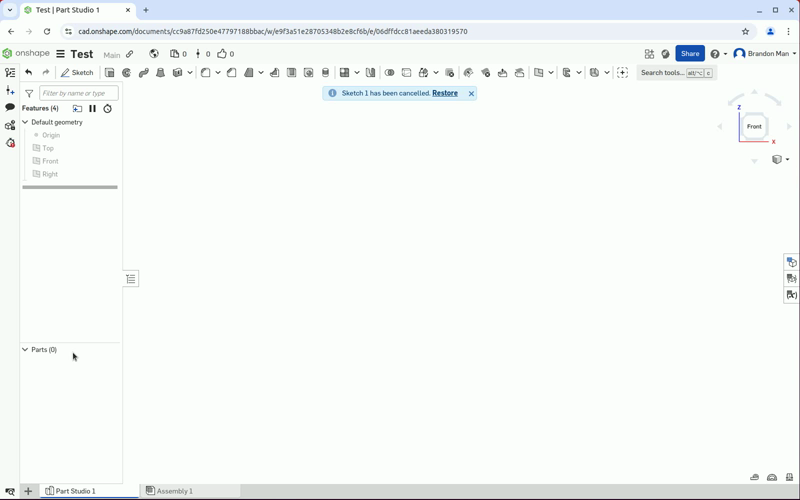
key(shift+s)
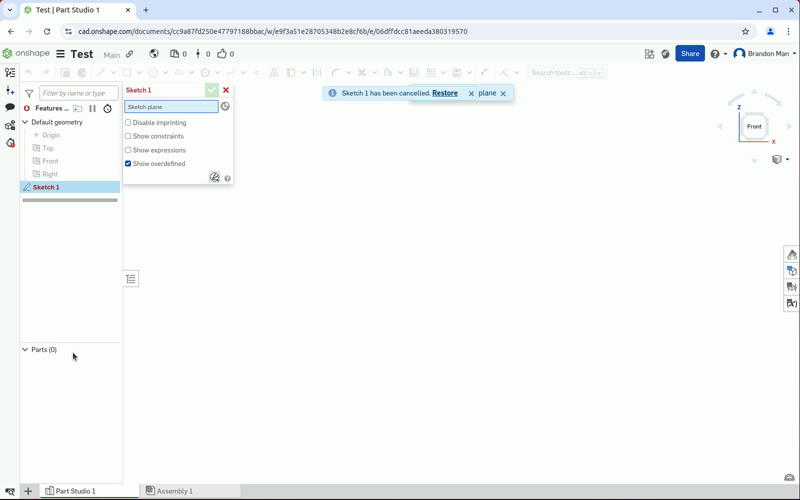
mouse_move(73, 163)
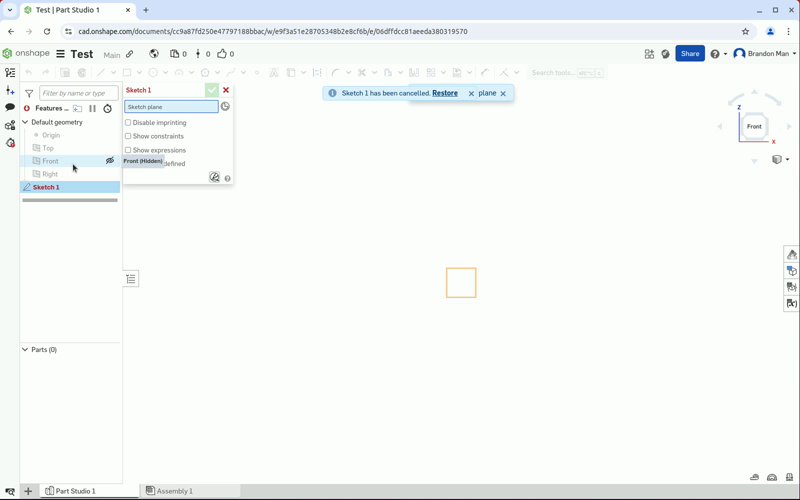
click(73, 163)
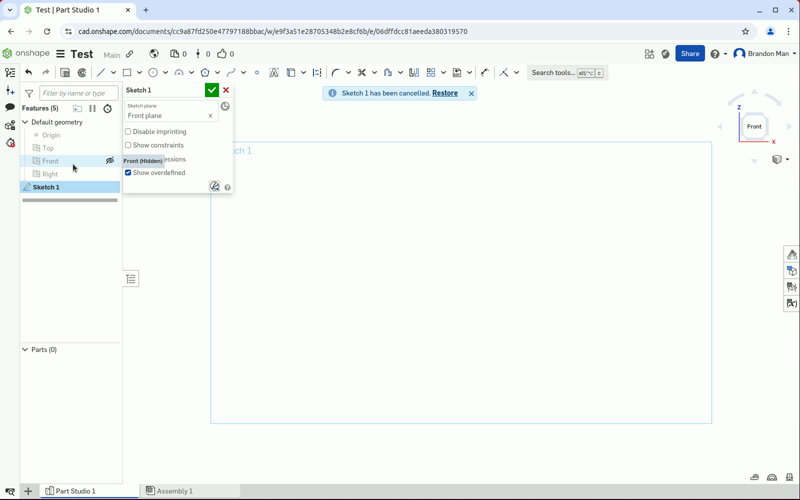
mouse_move(73, 352)
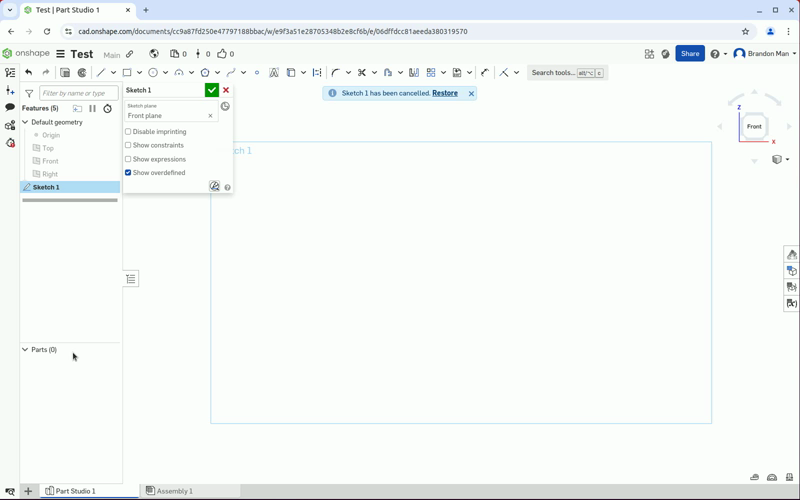
key(y)
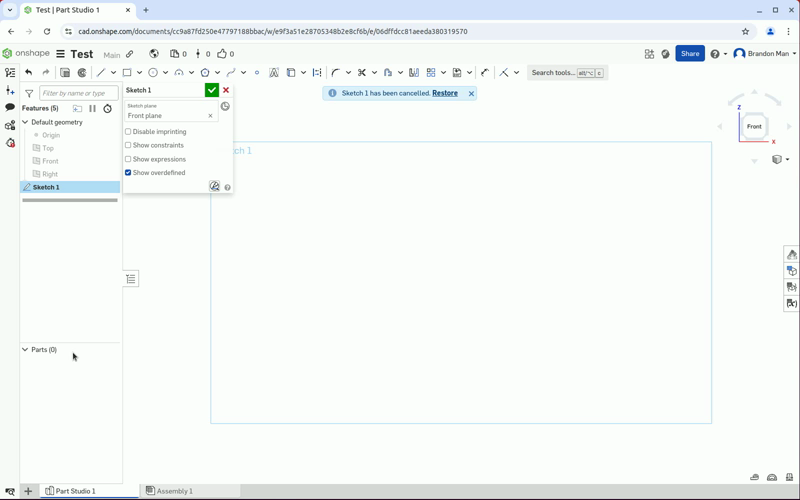
key(c)
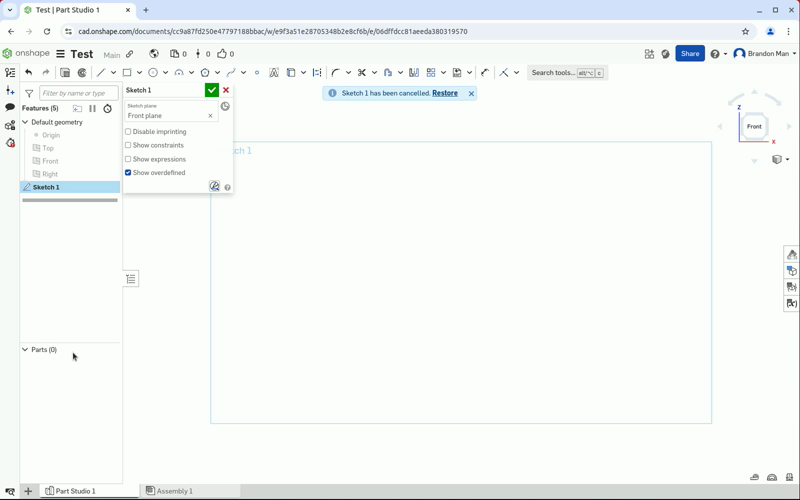
key_down(shift)
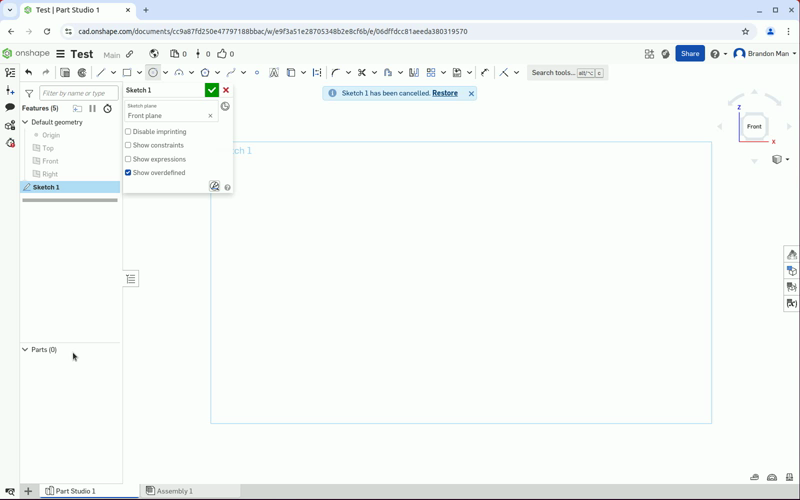
mouse_move(460, 282)
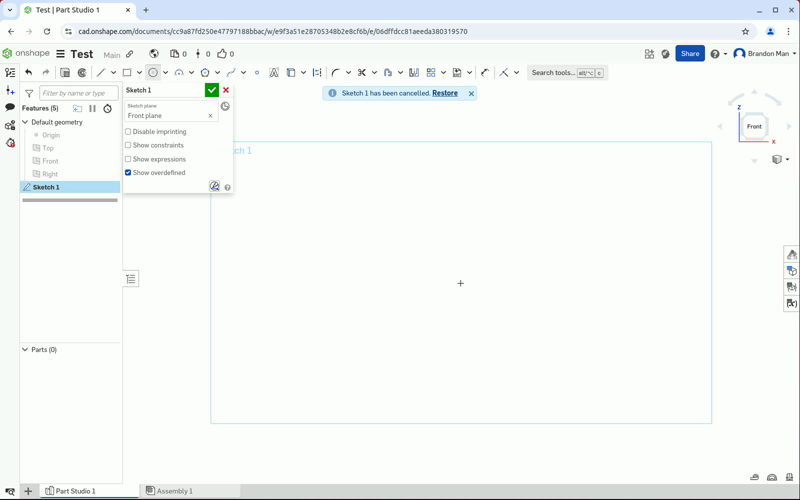
click(460, 282)
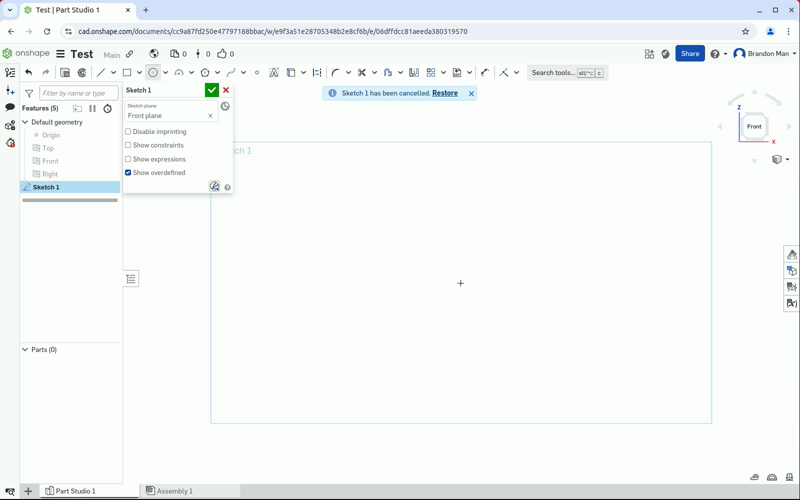
key_up(shift)
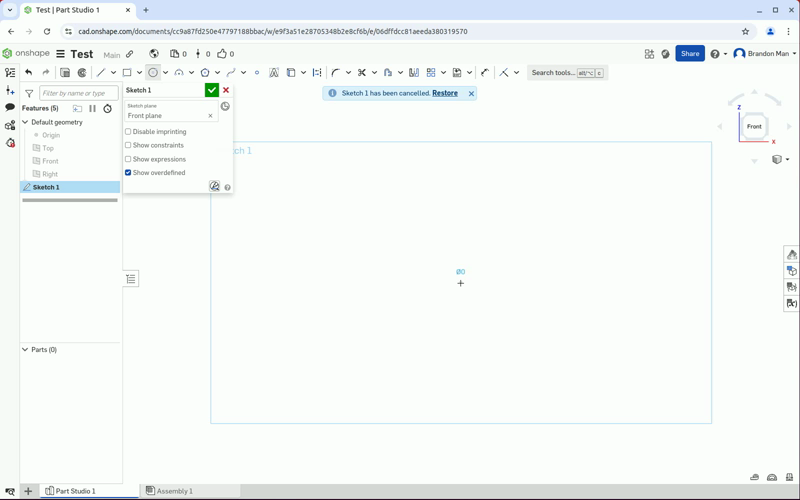
mouse_move(470, 282)
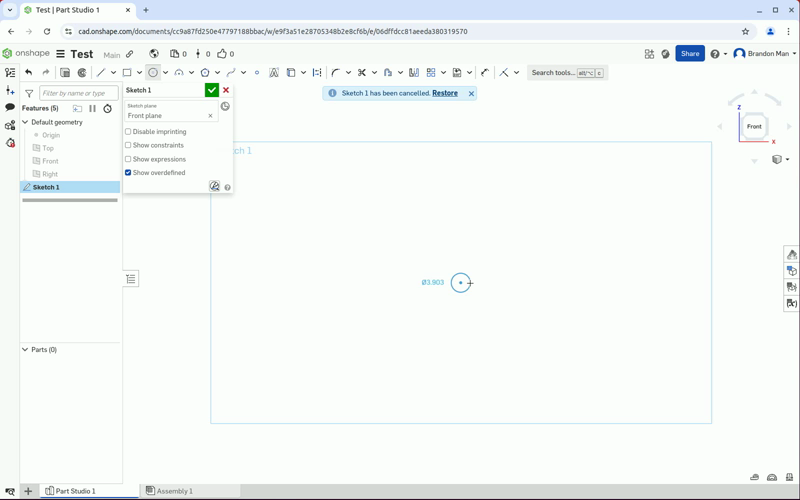
click(470, 282)
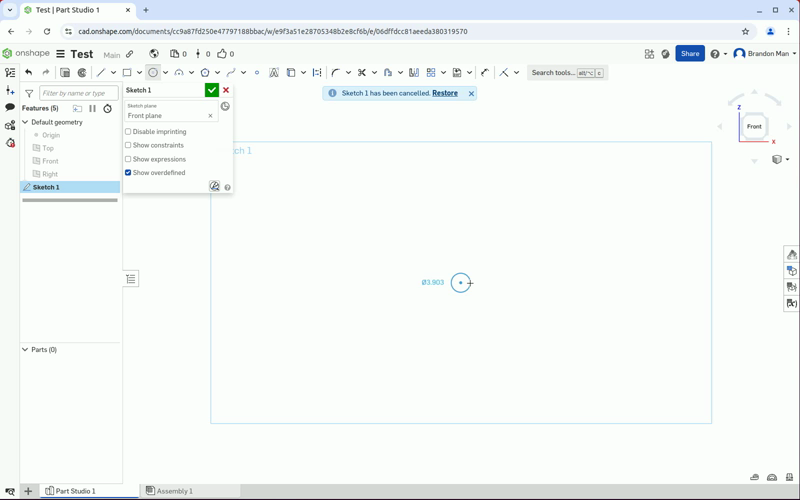
key(esc)
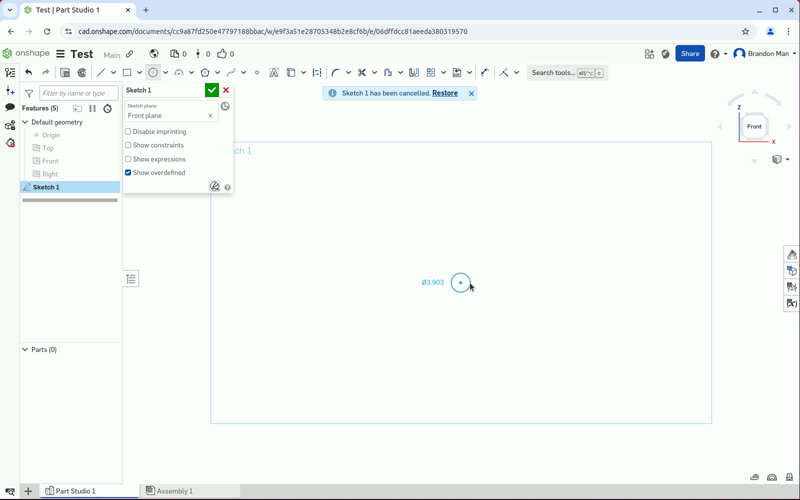
key(c)
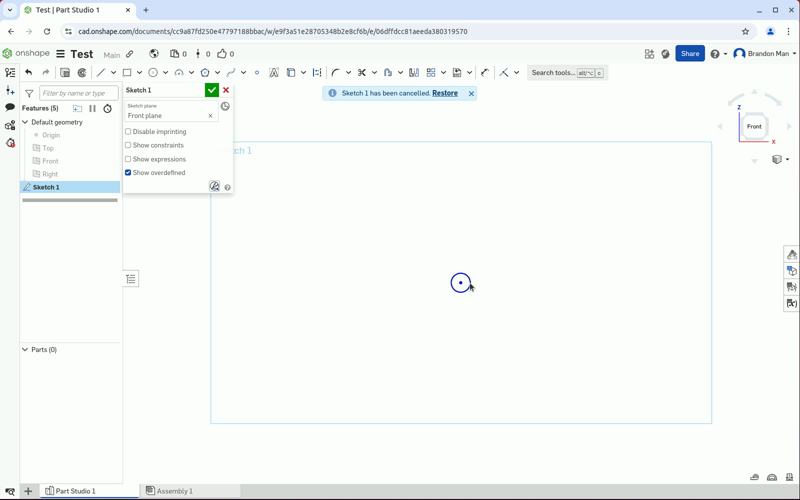
key_down(shift)
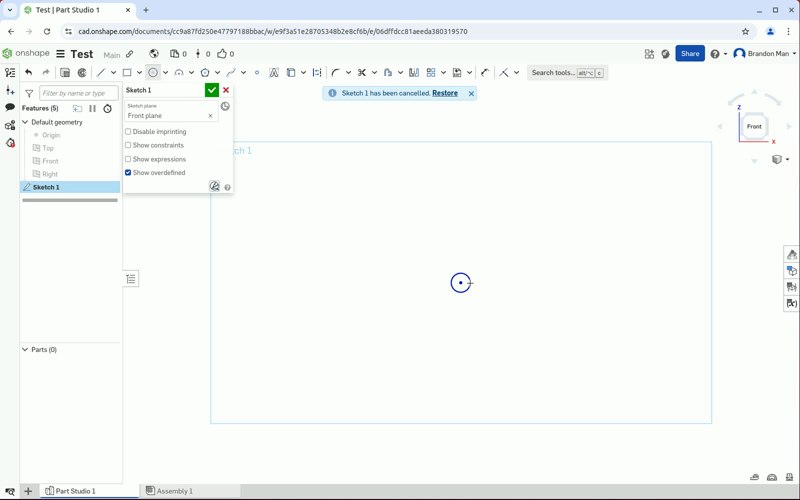
mouse_move(460, 282)
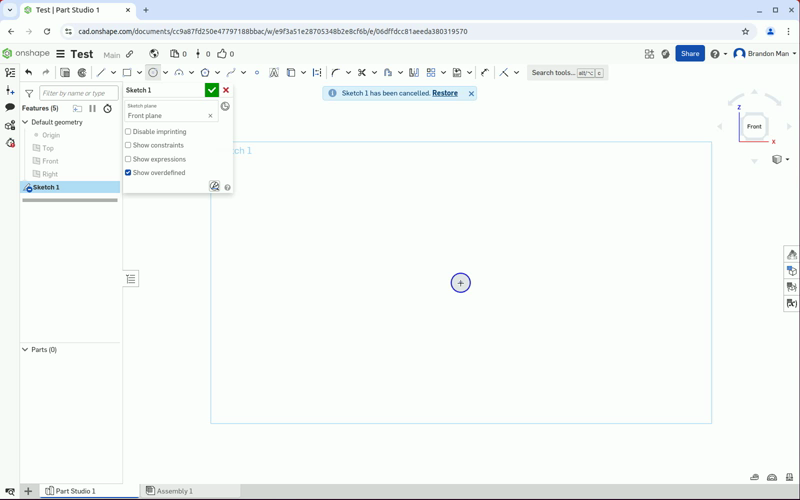
click(460, 282)
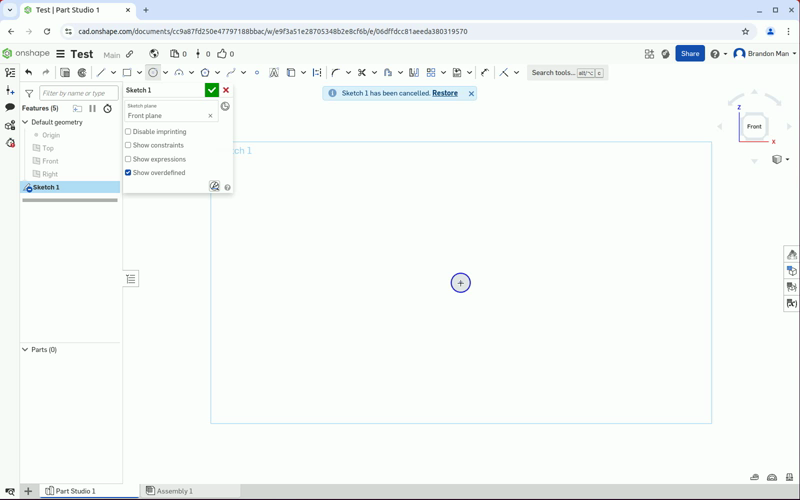
key_up(shift)
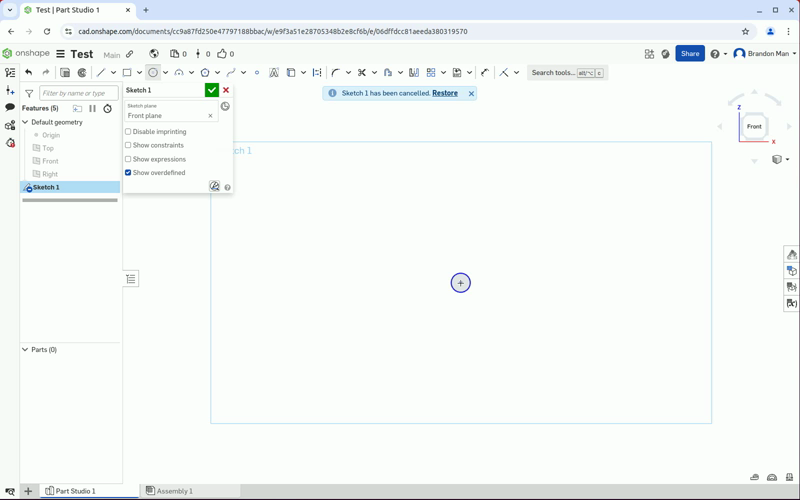
mouse_move(468, 282)
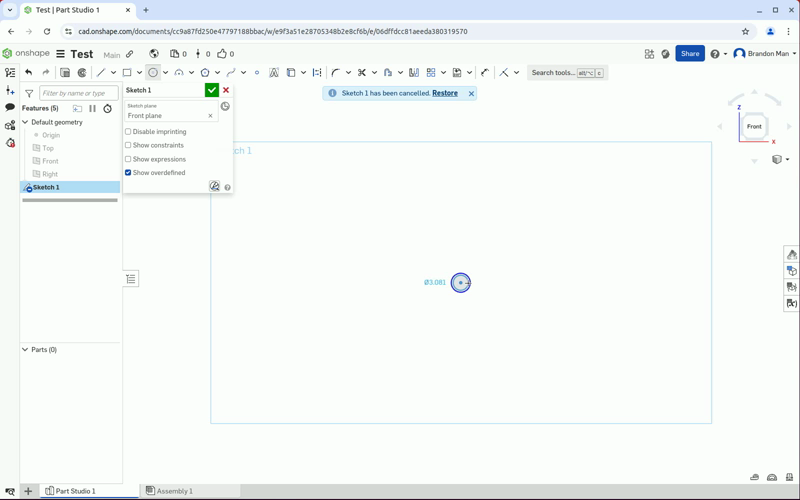
scroll(6)
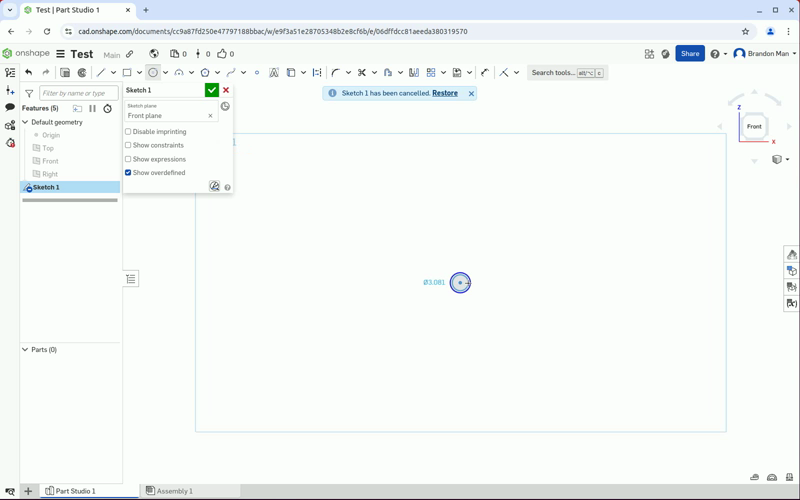
scroll(6)
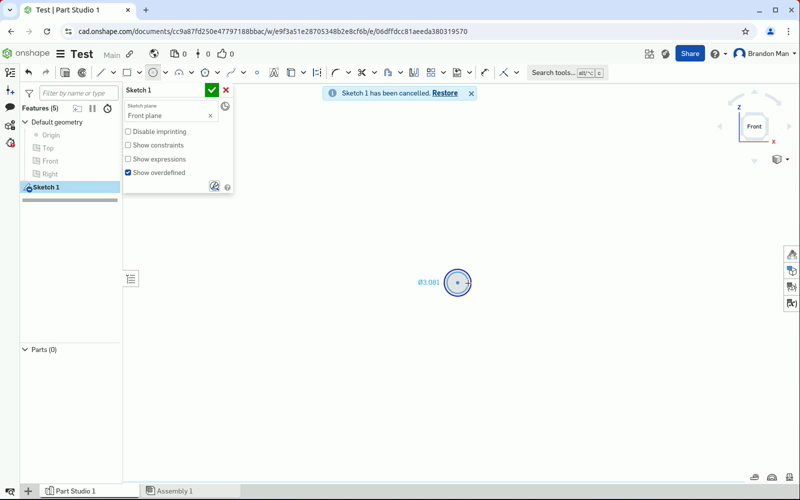
scroll(6)
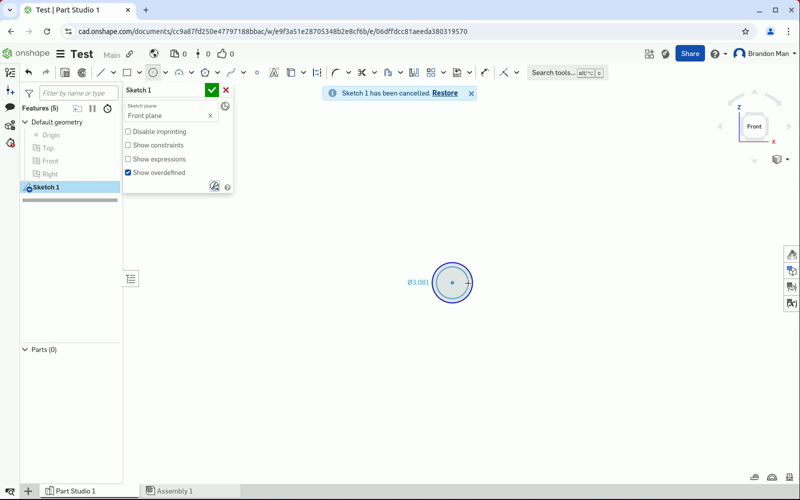
scroll(6)
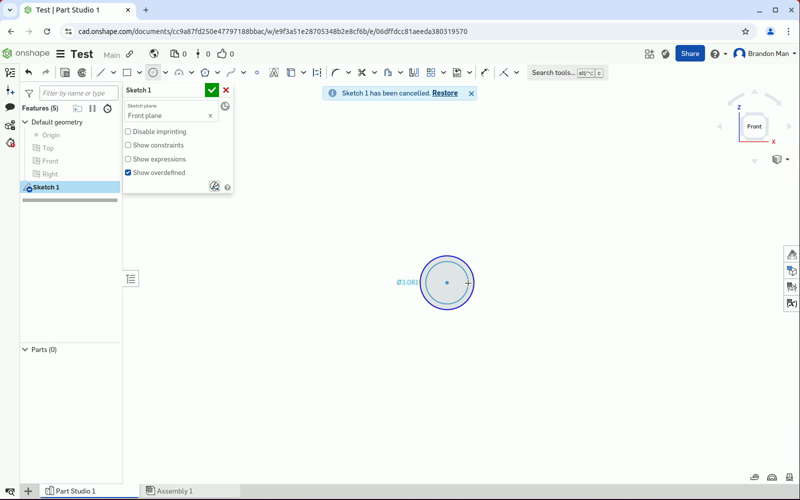
scroll(6)
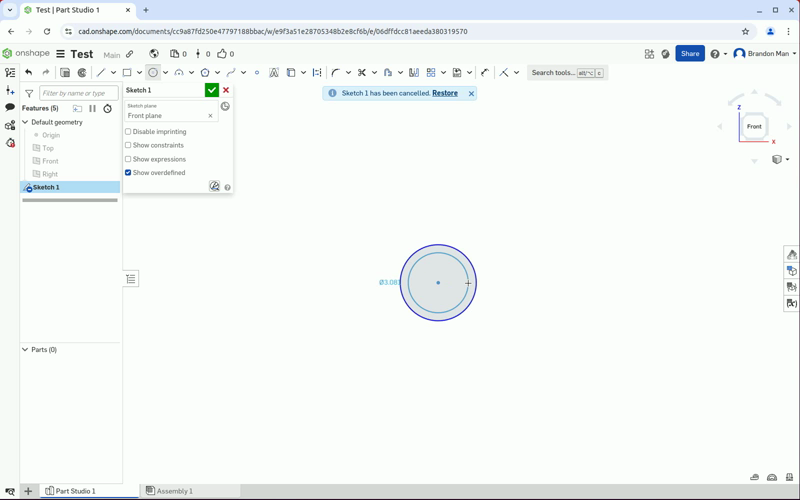
scroll(6)
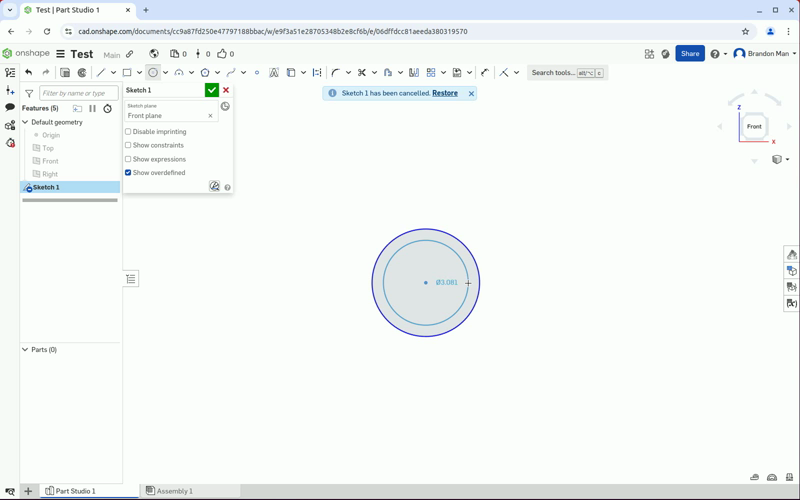
scroll(6)
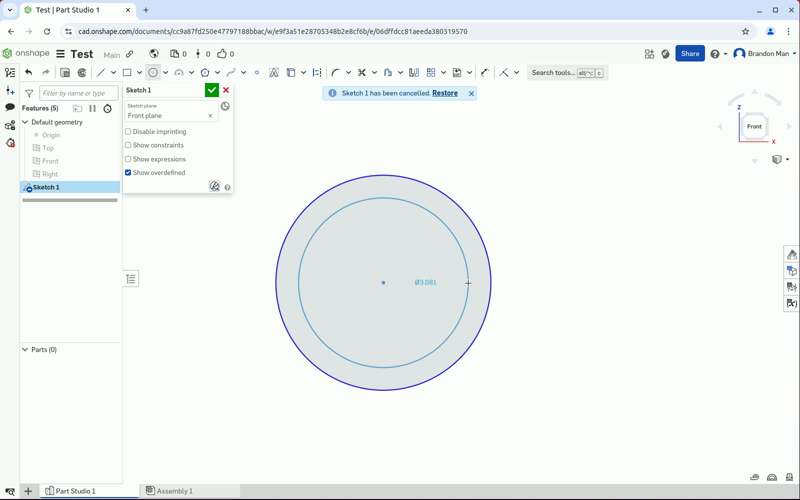
click(468, 282)
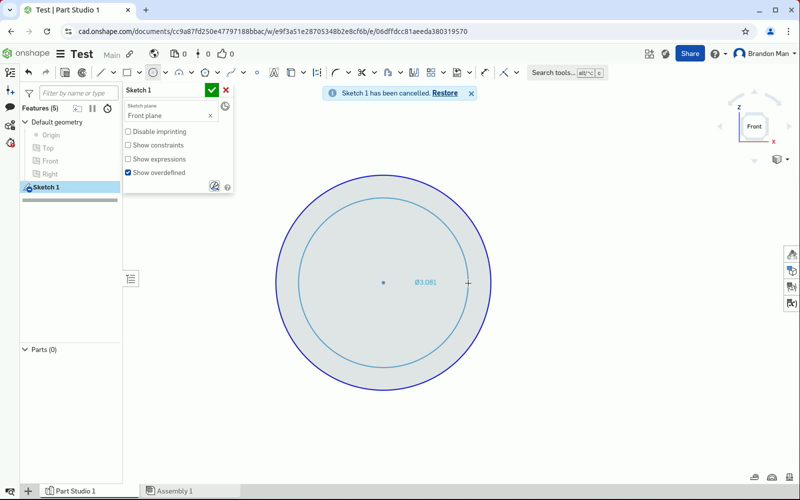
scroll(-6)
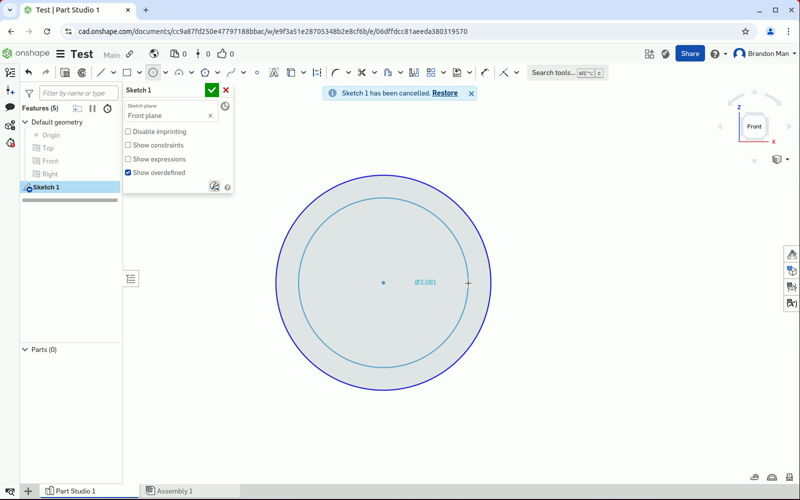
scroll(-6)
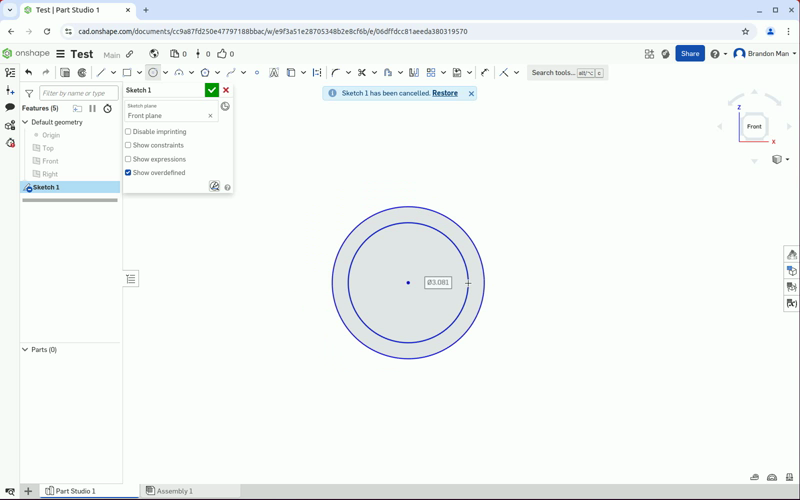
scroll(-6)
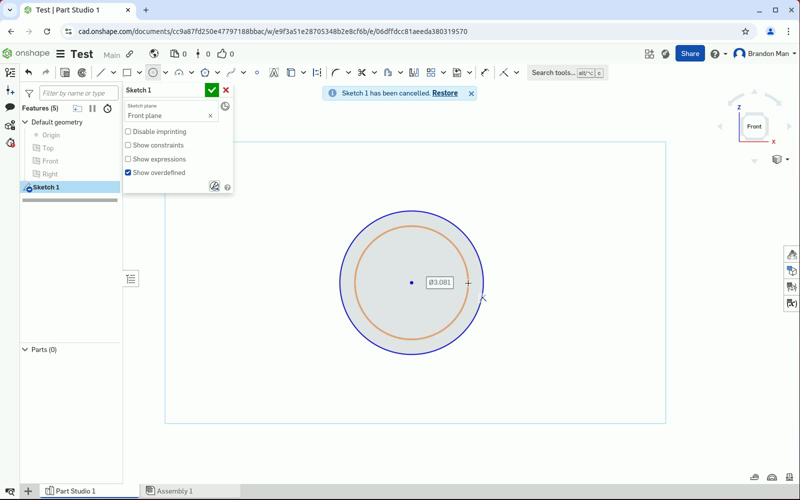
scroll(-6)
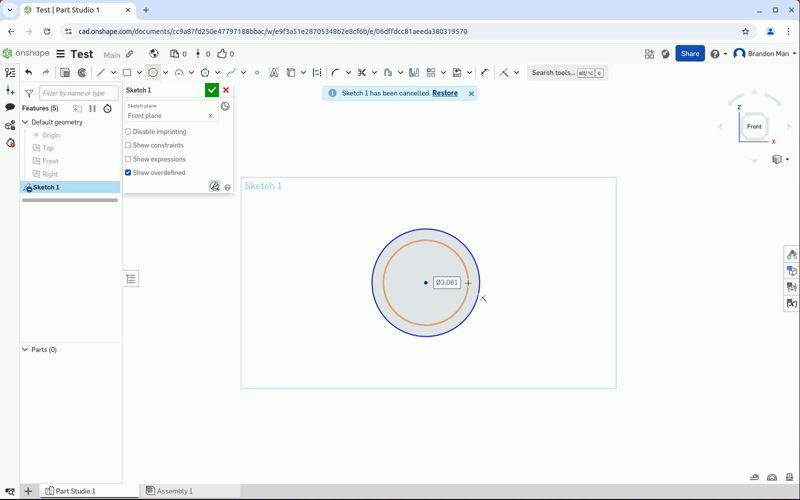
scroll(-6)
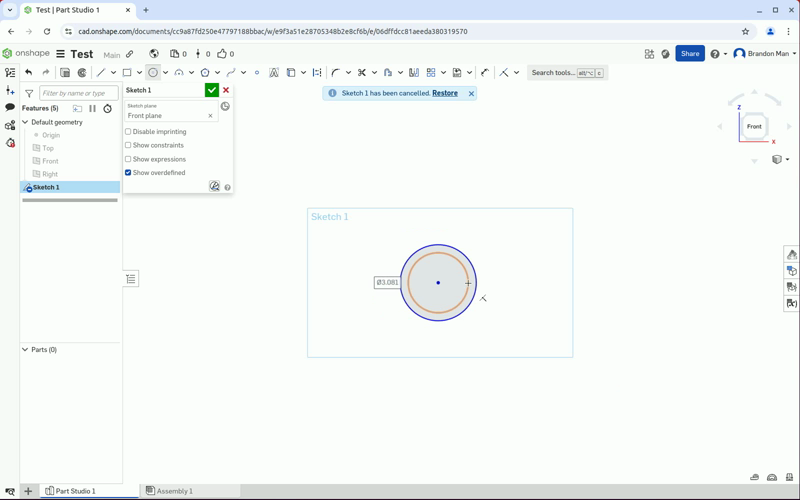
scroll(-6)
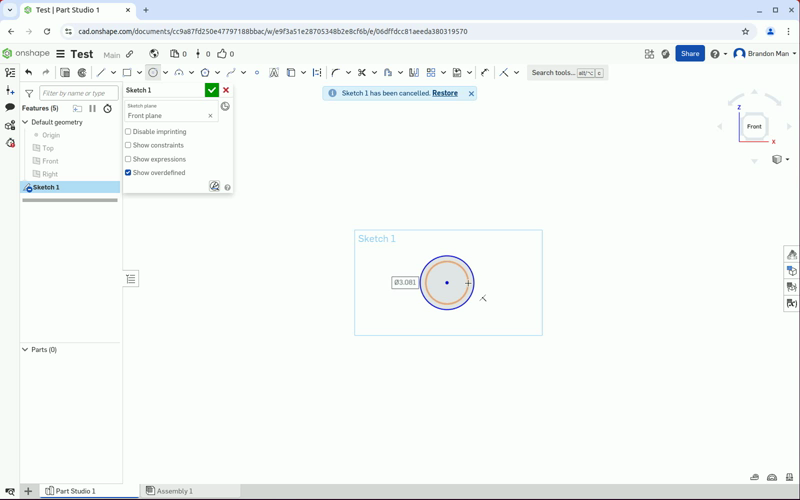
scroll(-6)
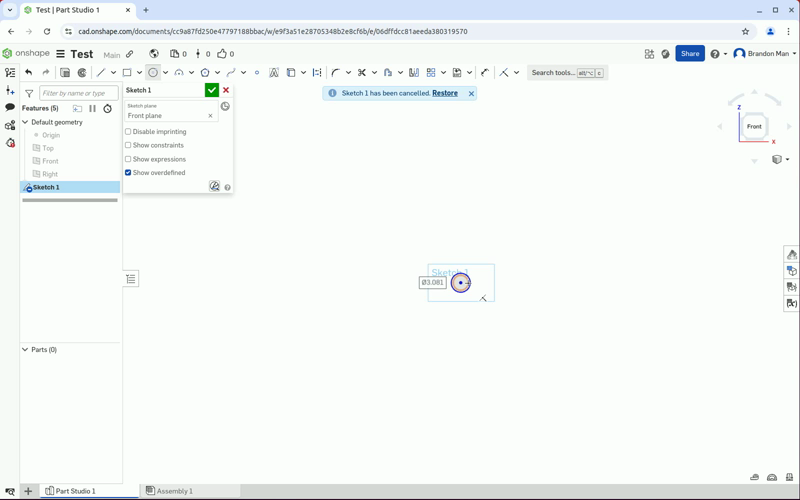
key(esc)
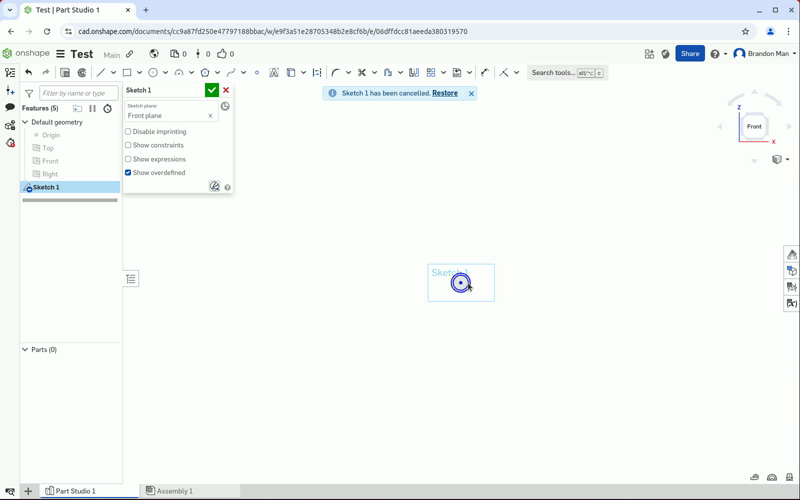
mouse_move(465, 290)
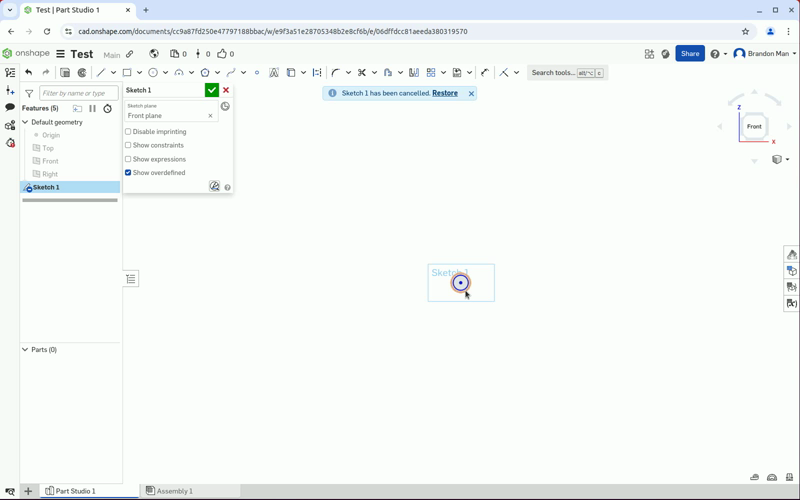
scroll(6)
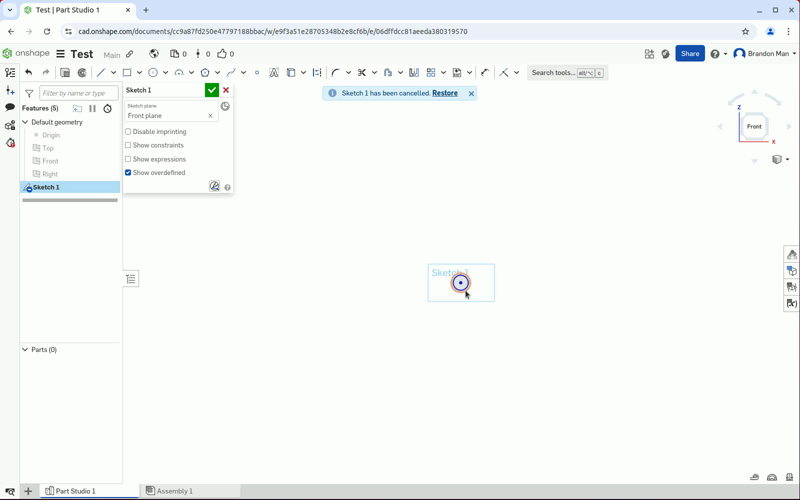
scroll(6)
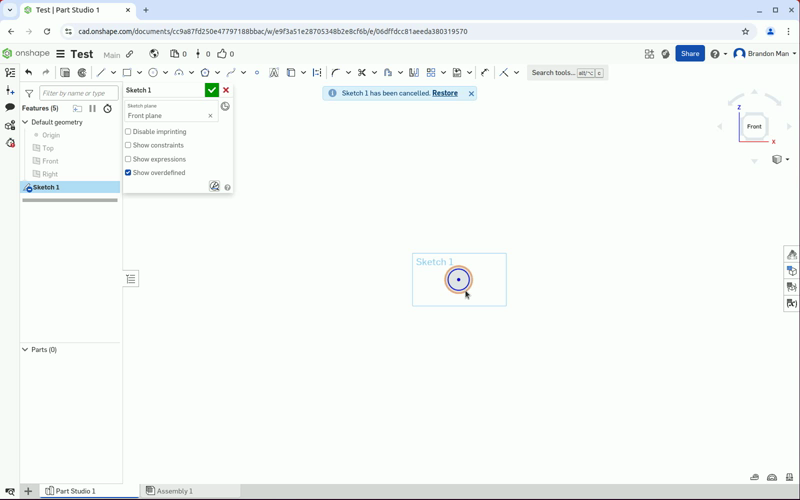
scroll(6)
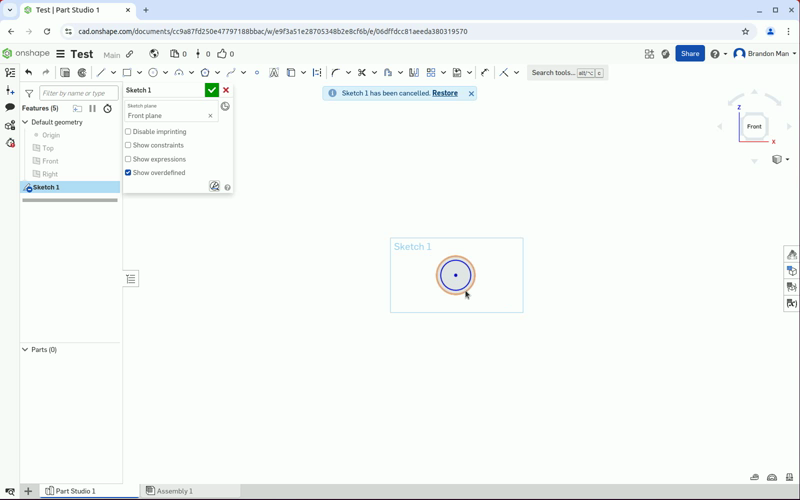
scroll(6)
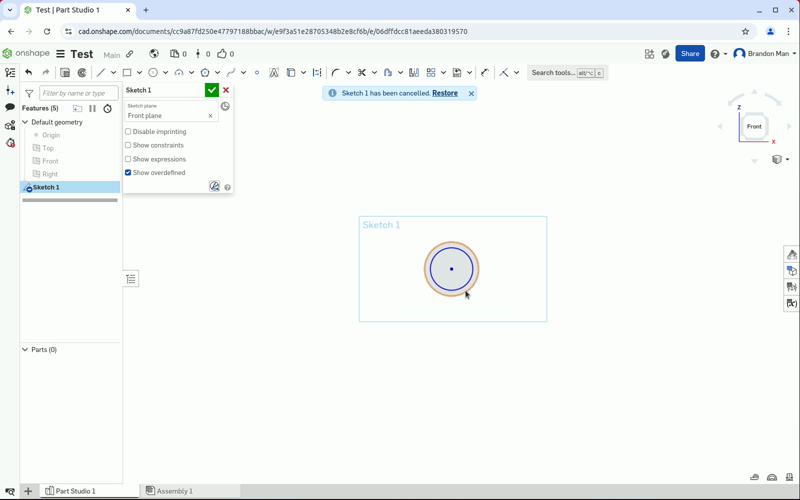
scroll(6)
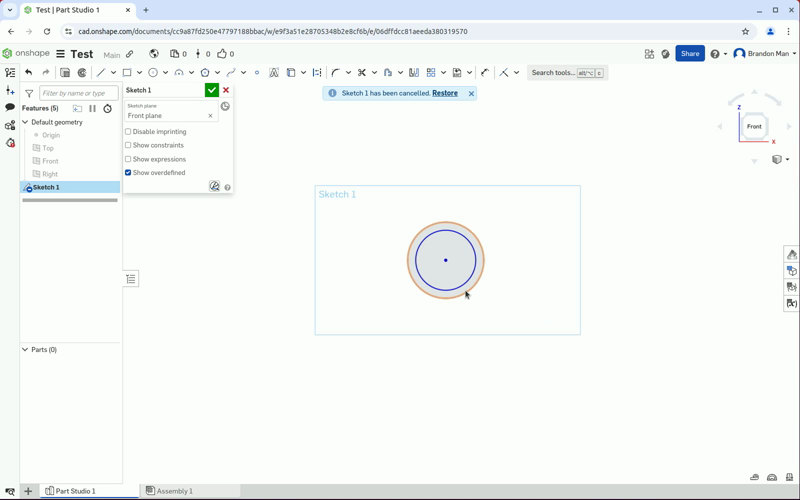
scroll(6)
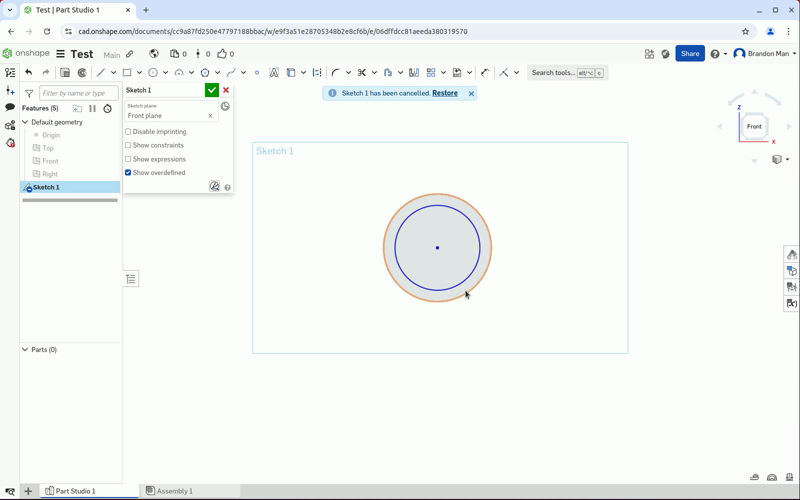
scroll(6)
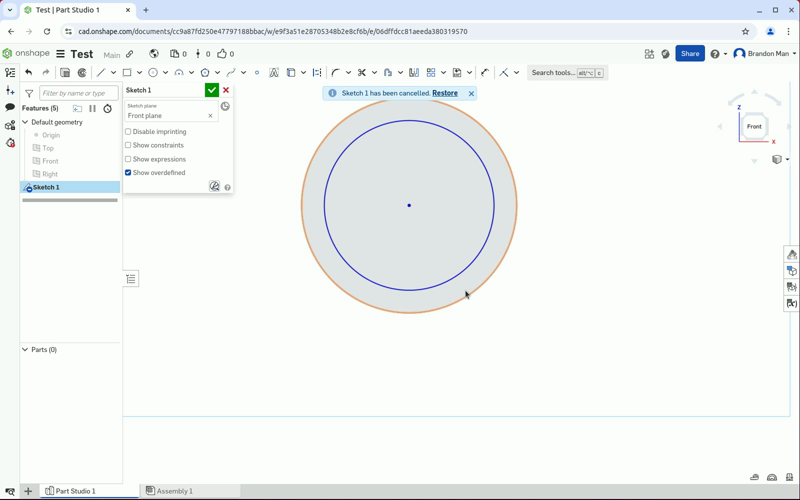
click(465, 290)
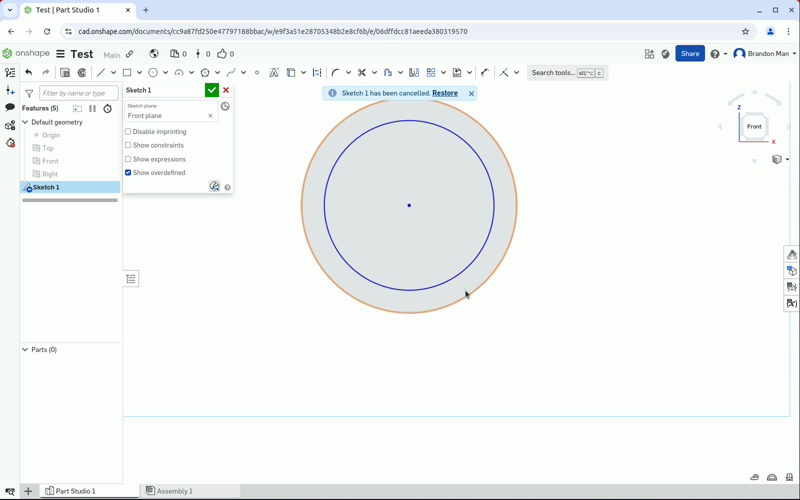
scroll(-6)
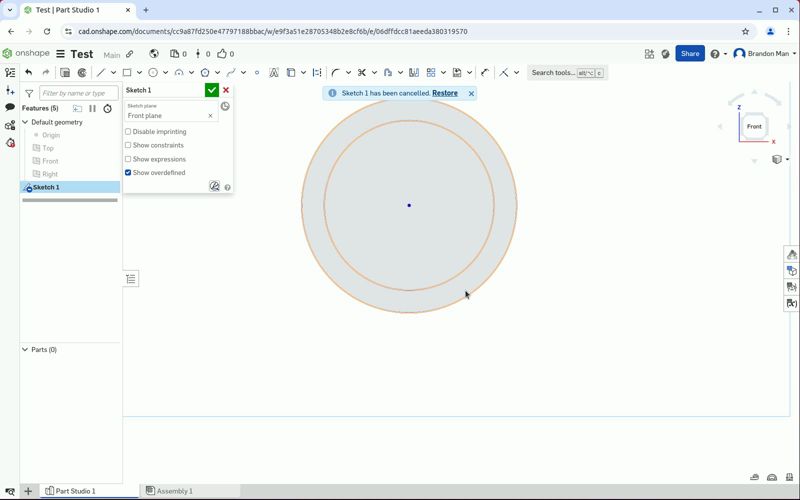
scroll(-6)
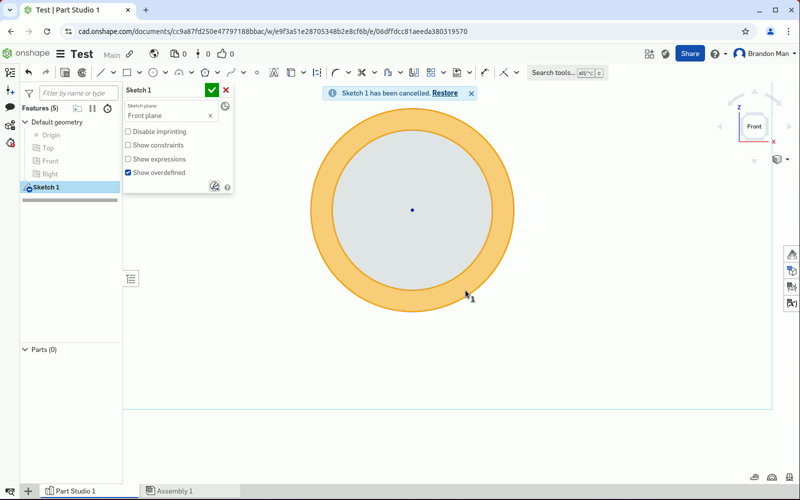
scroll(-6)
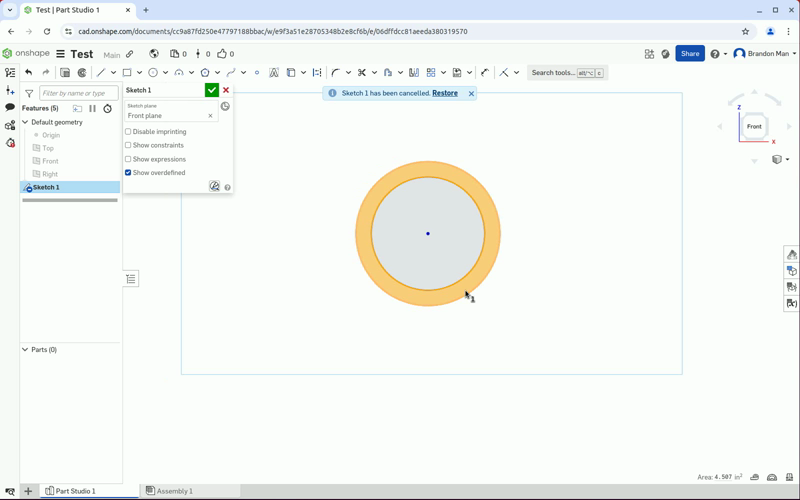
scroll(-6)
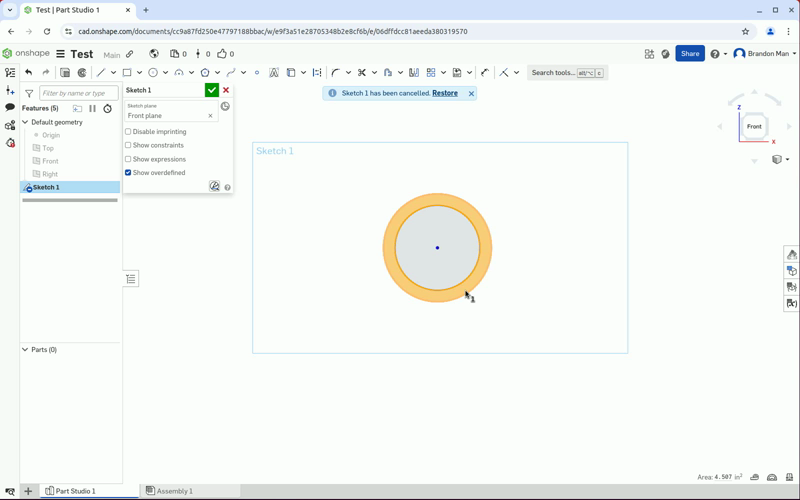
scroll(-6)
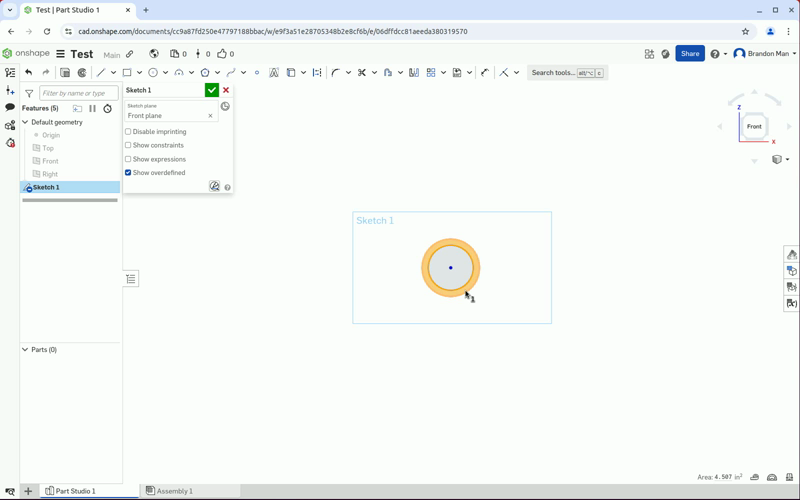
scroll(-6)
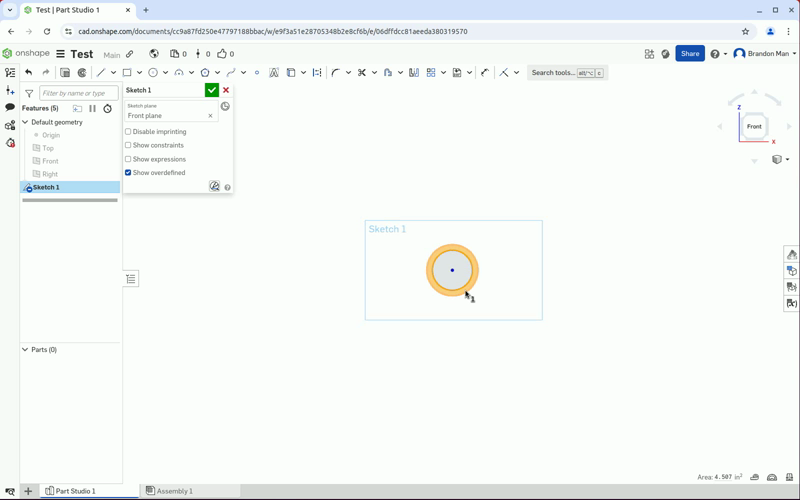
scroll(-6)
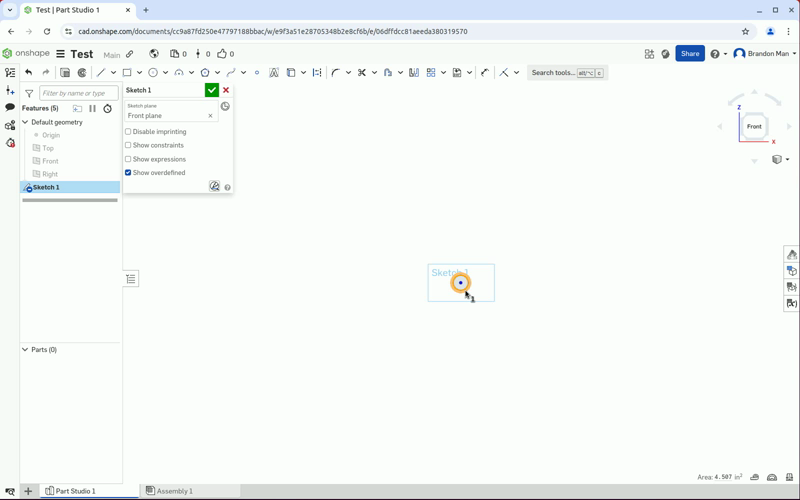
mouse_move(73, 352)
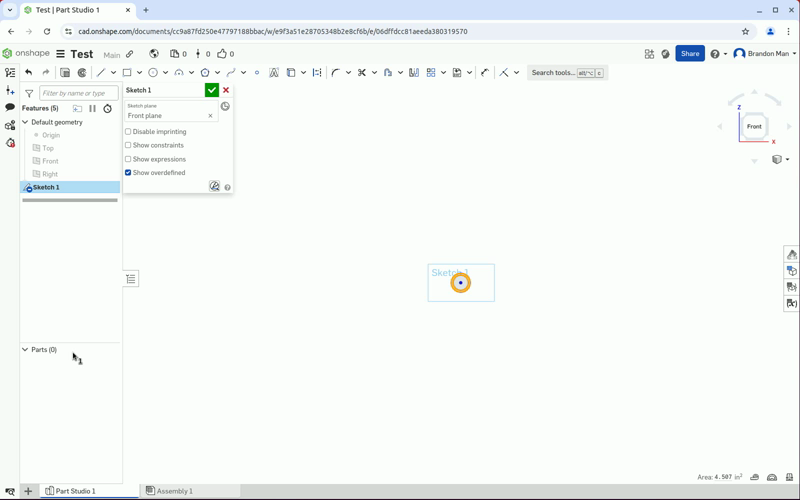
key(shift+y)
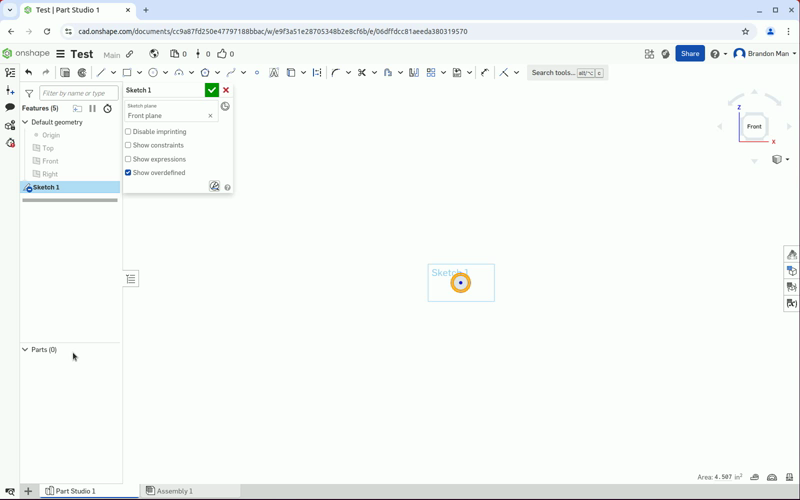
key(shift+e)
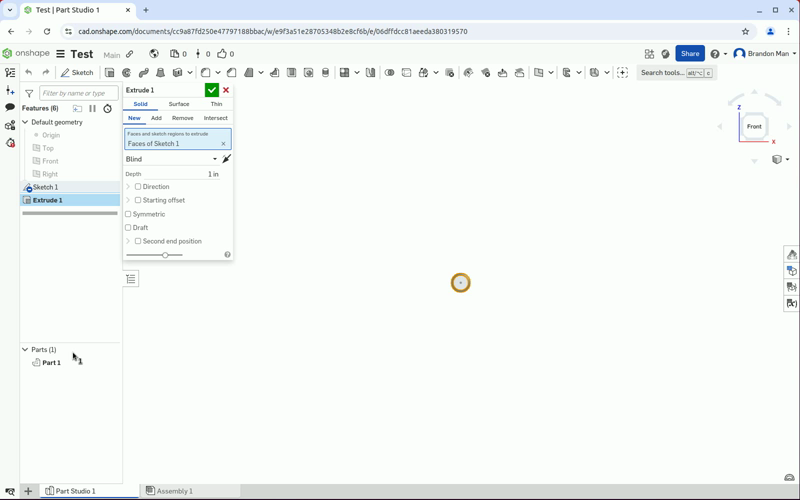
mouse_move(143, 106)
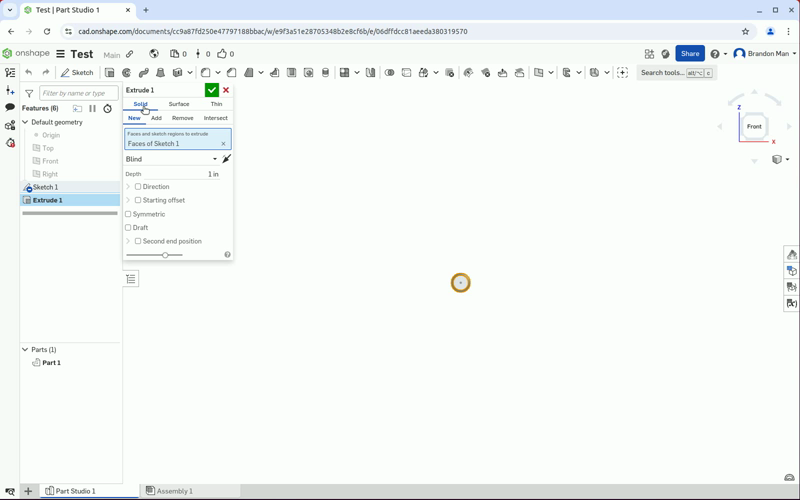
click(143, 106)
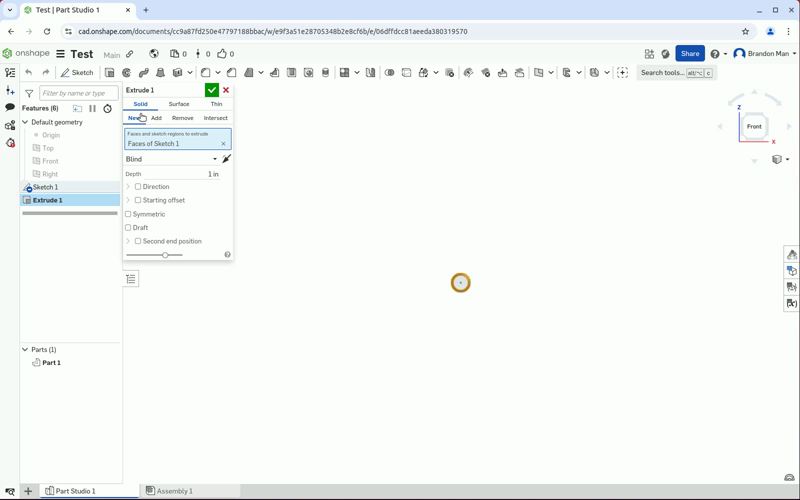
mouse_move(137, 120)
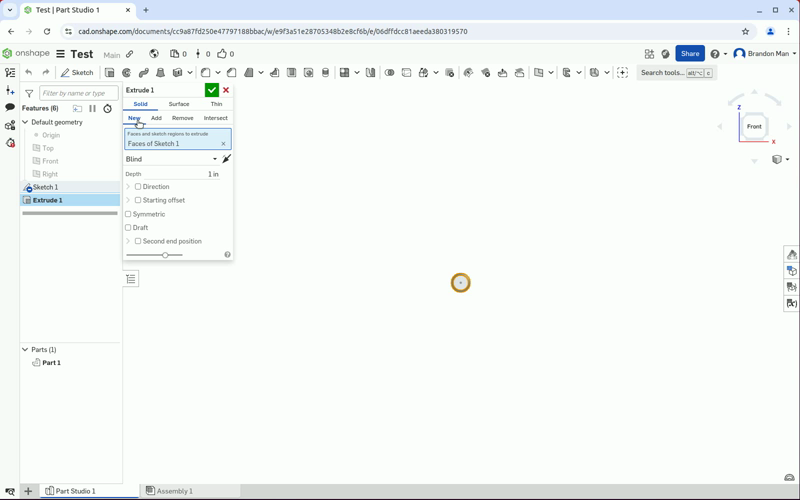
click(137, 120)
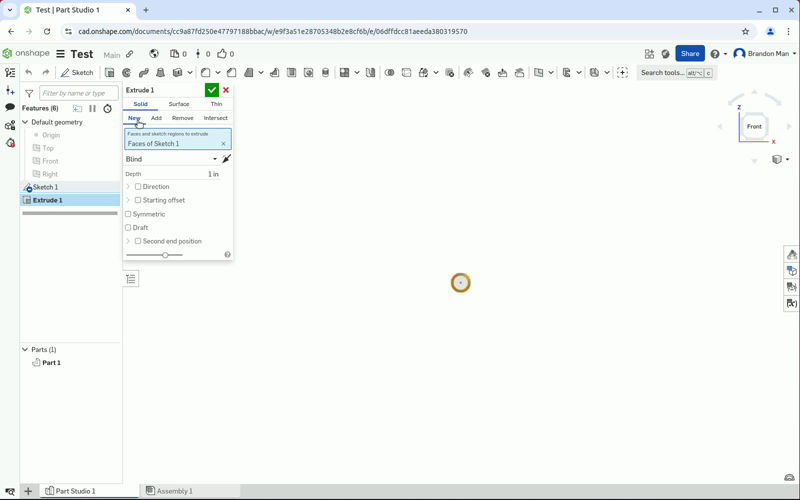
key(tab, 4)
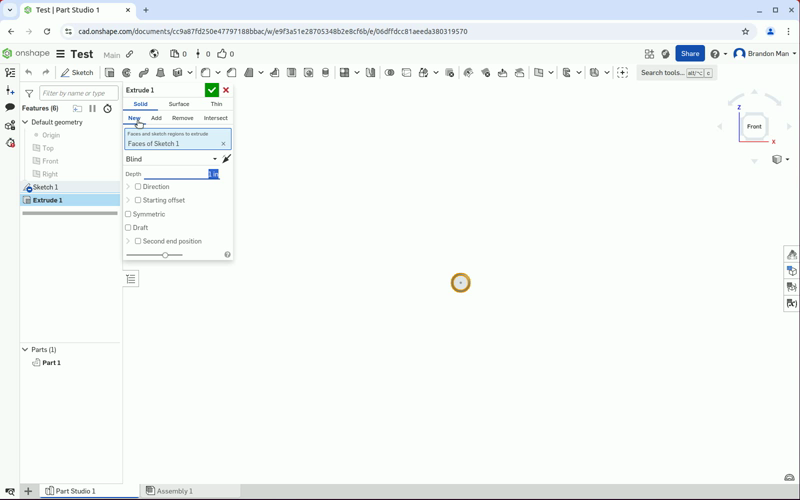
text(23.108)
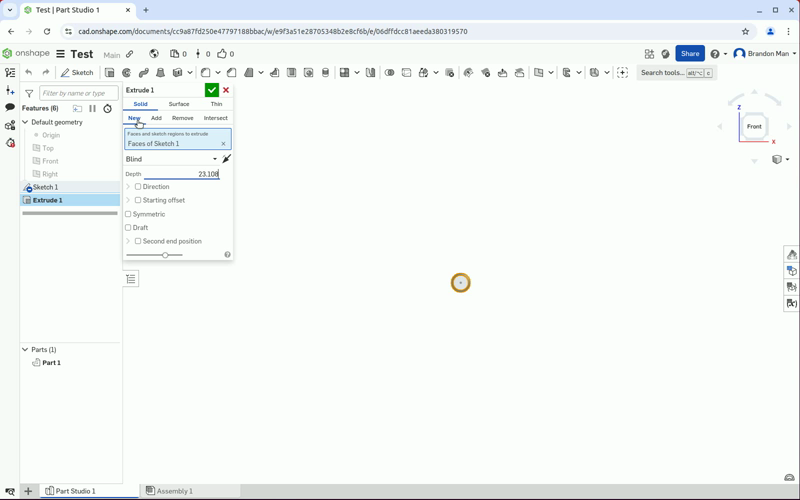
key(enter)
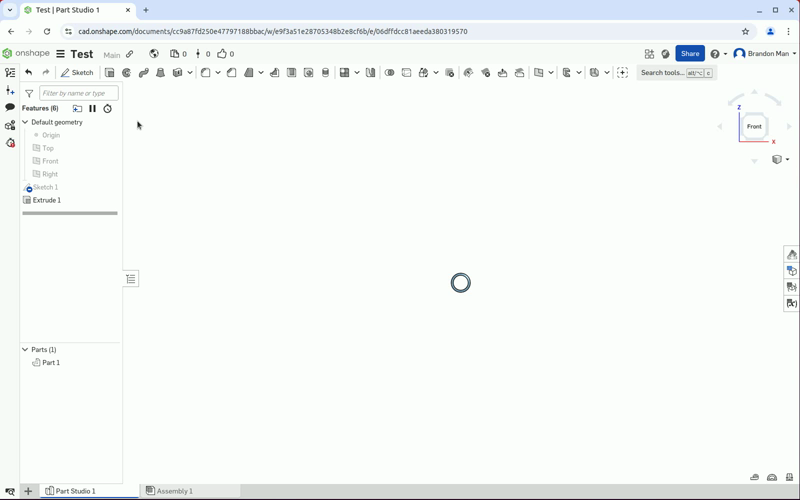
key(shift+h)
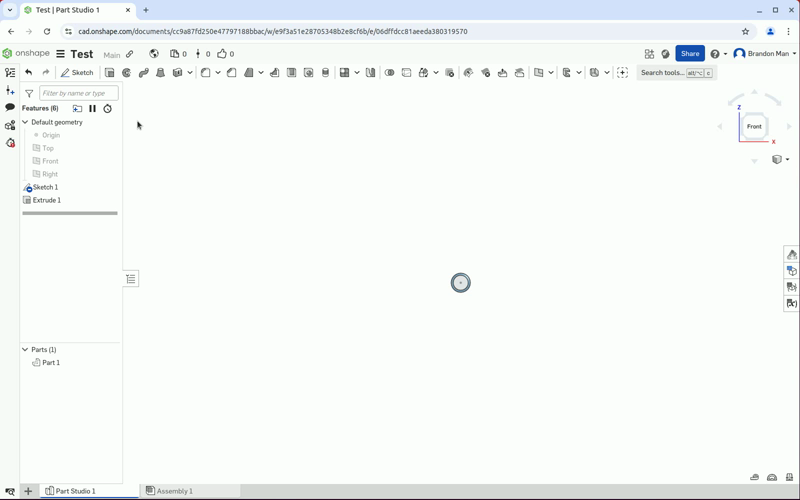
key(shift+h)
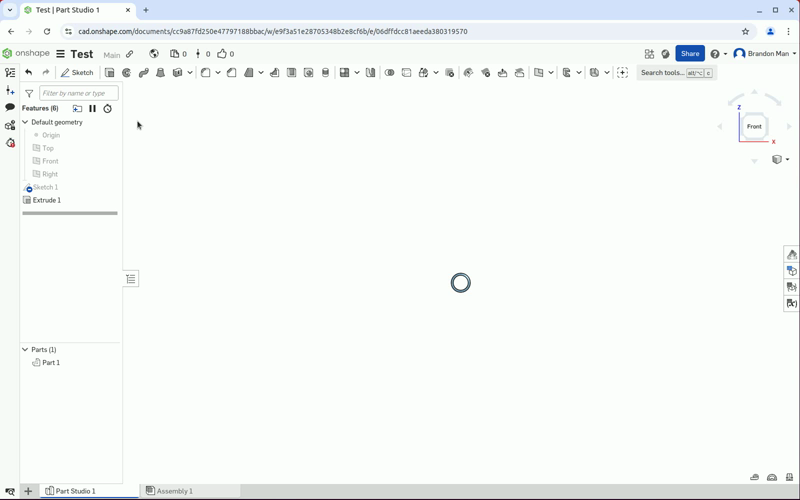
mouse_move(73, 189)
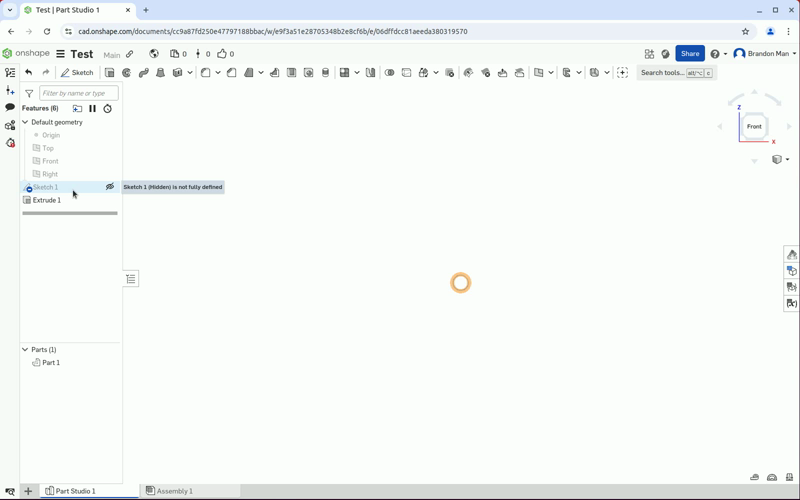
click(73, 189)
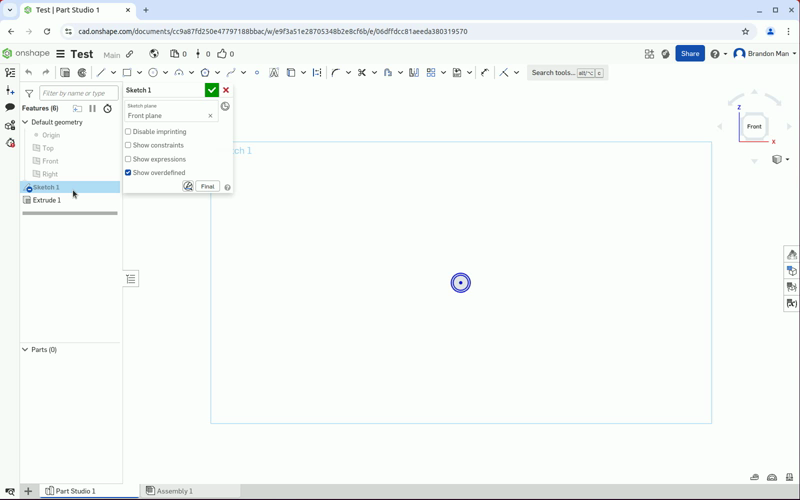
mouse_move(229, 92)
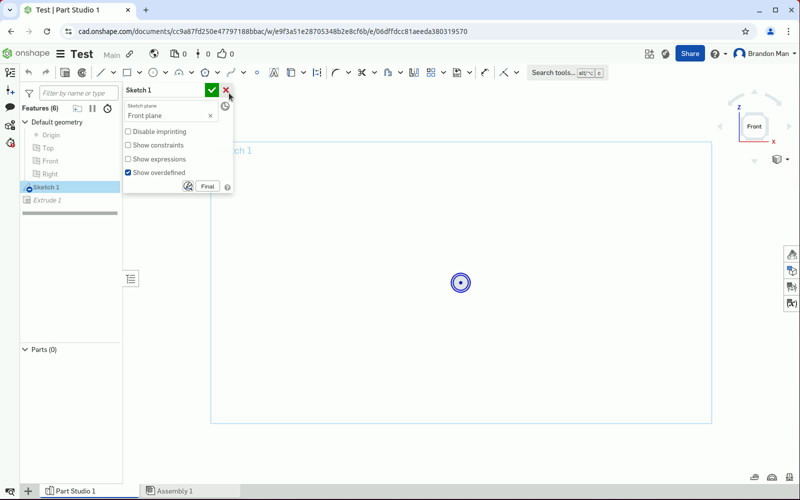
click(229, 92)
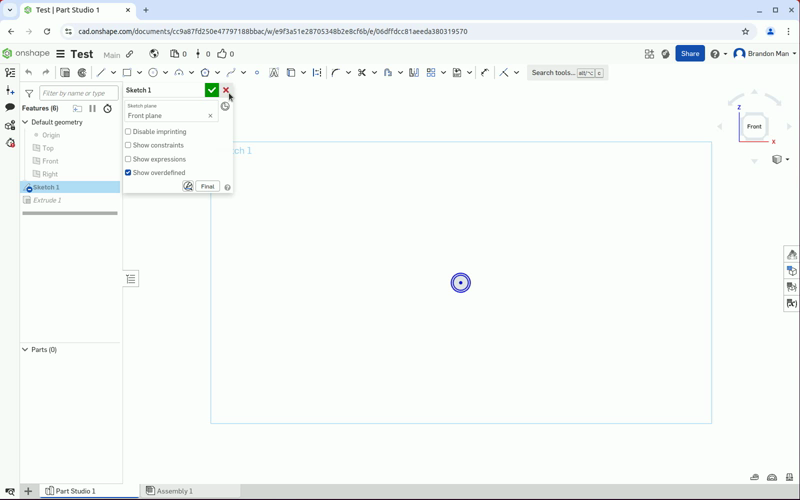
key(shift+s)
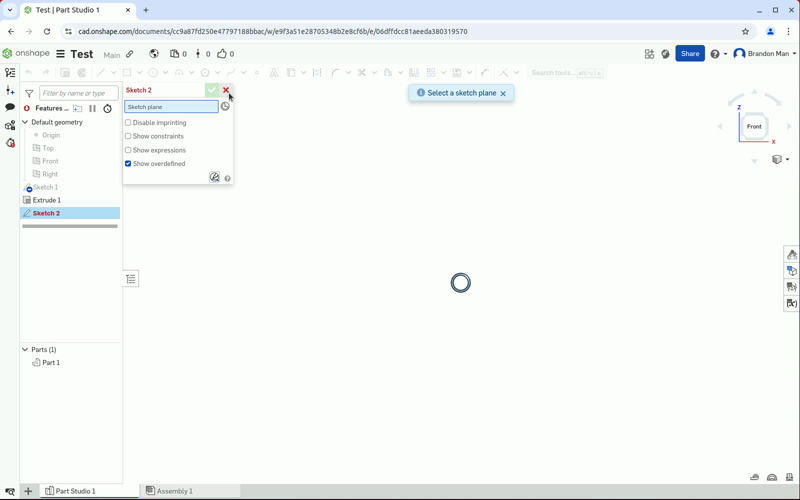
mouse_move(73, 163)
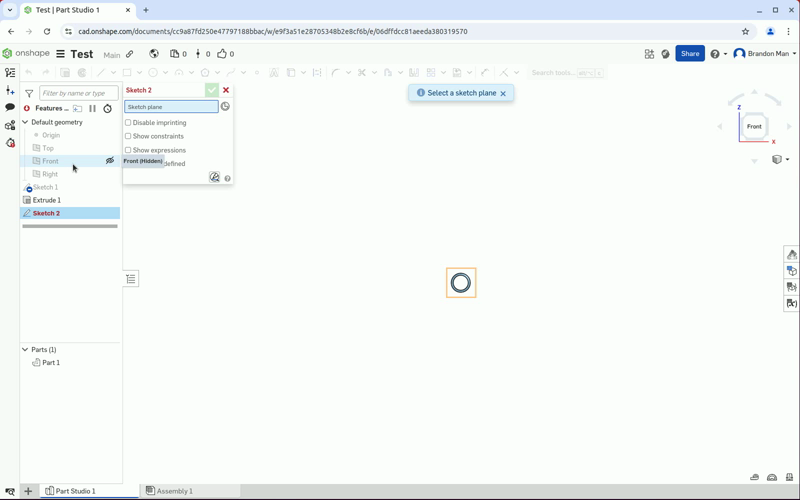
click(73, 163)
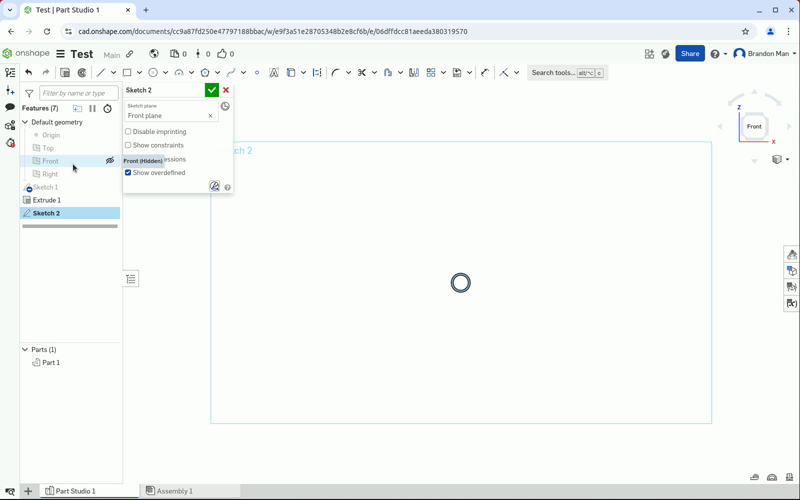
mouse_move(73, 352)
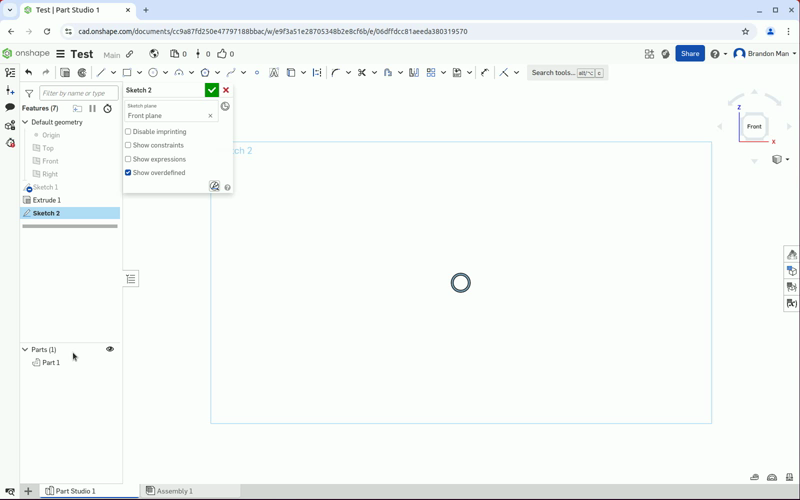
key(y)
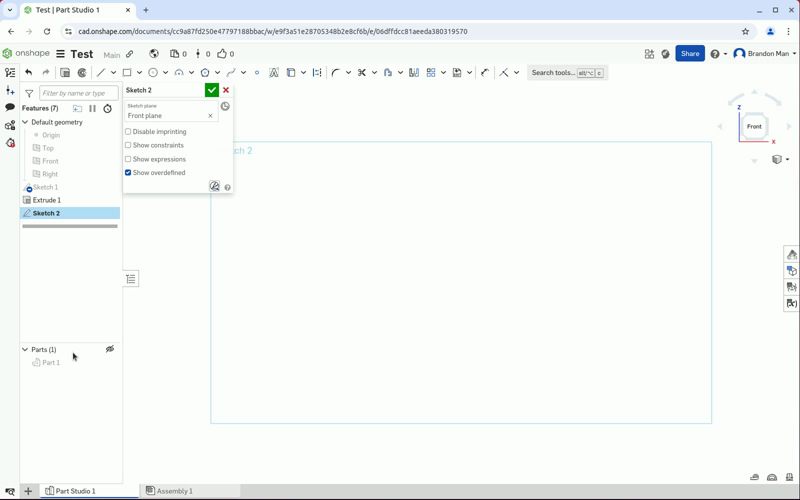
key(c)
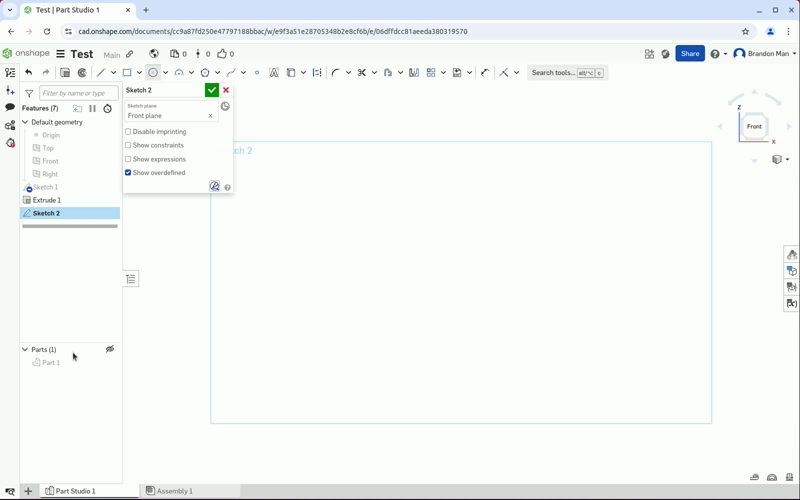
key_down(shift)
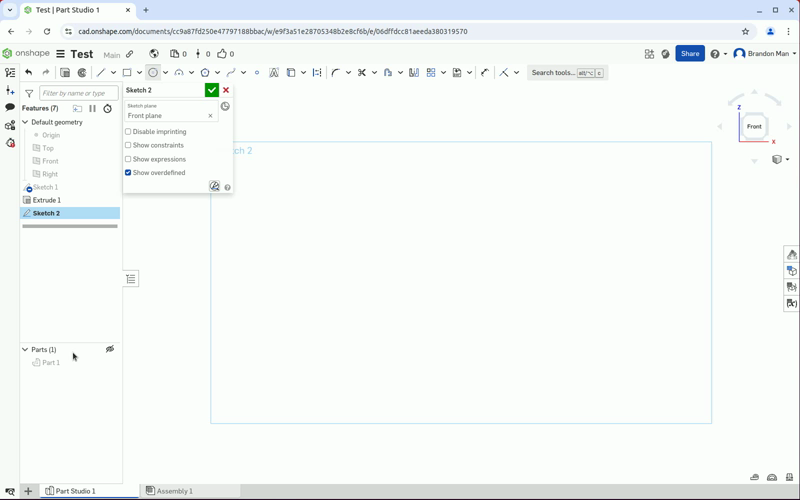
mouse_move(461, 282)
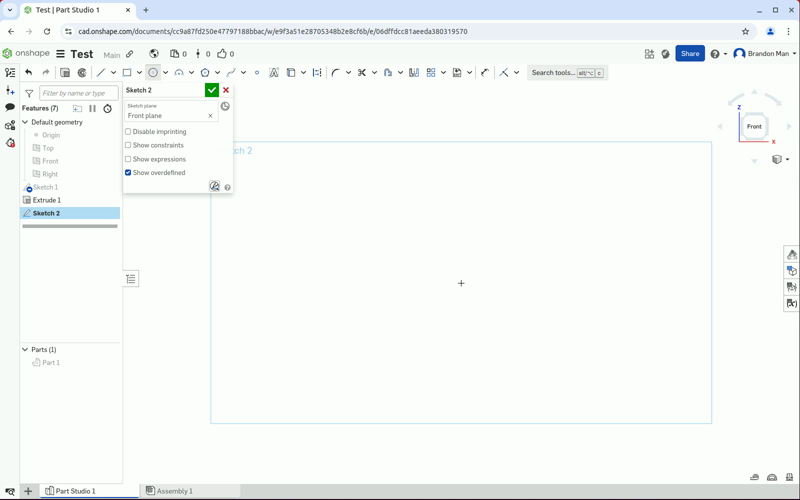
click(461, 282)
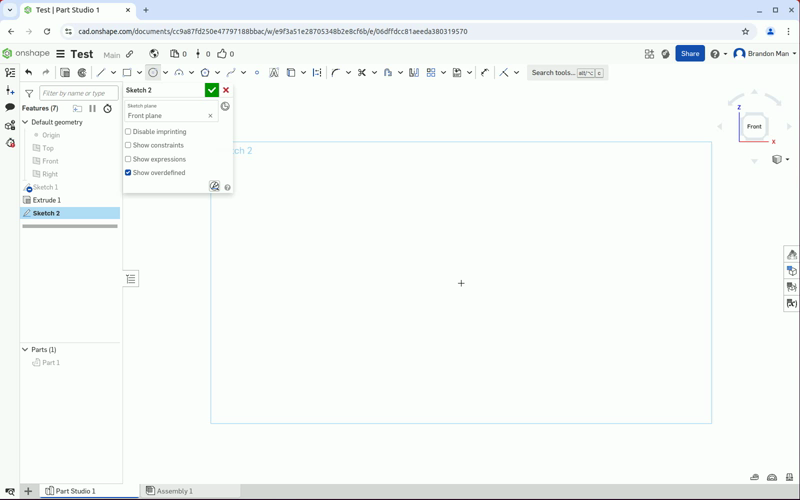
key_up(shift)
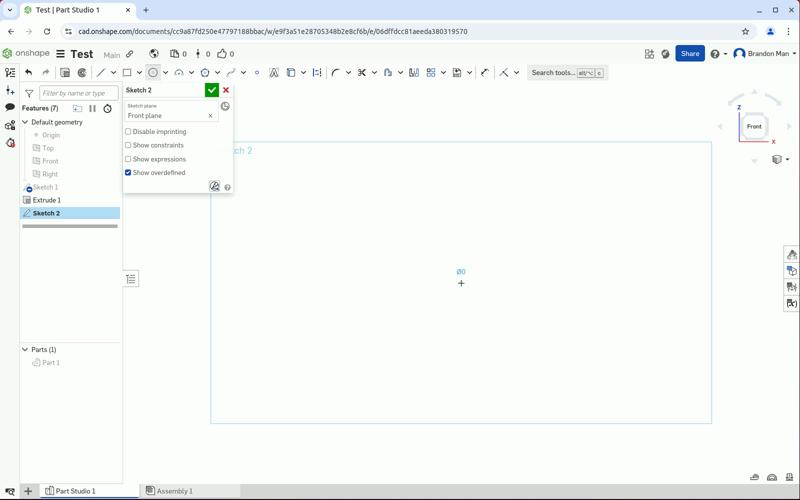
mouse_move(468, 282)
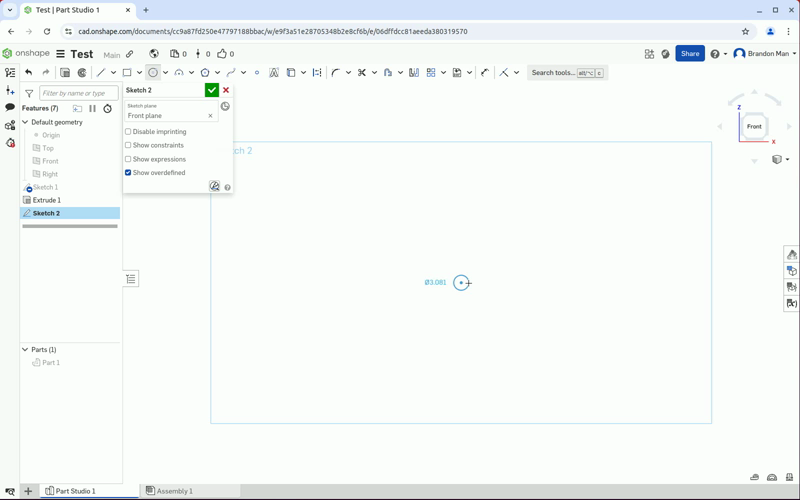
click(468, 282)
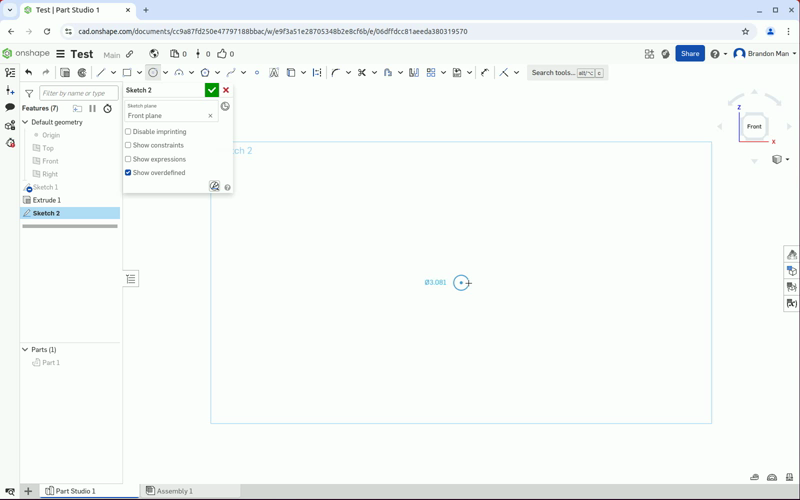
key(esc)
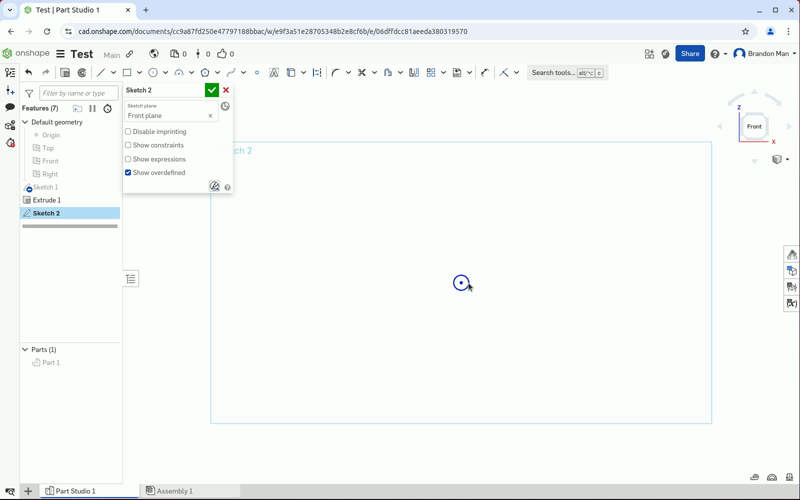
mouse_move(462, 289)
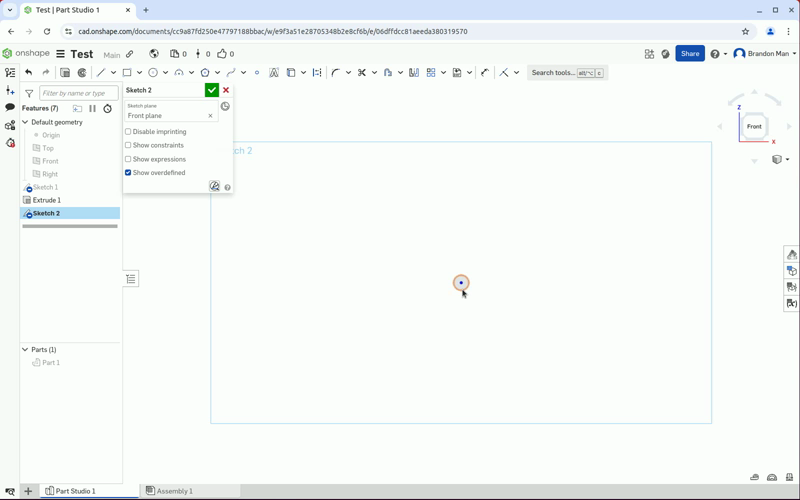
scroll(6)
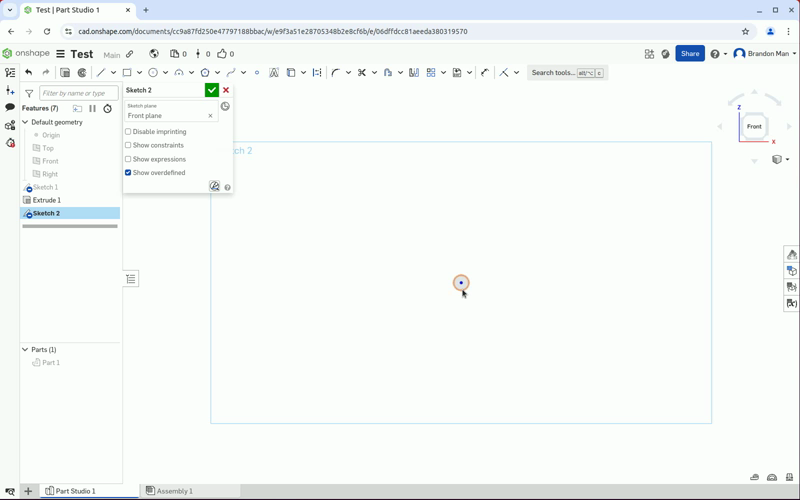
scroll(6)
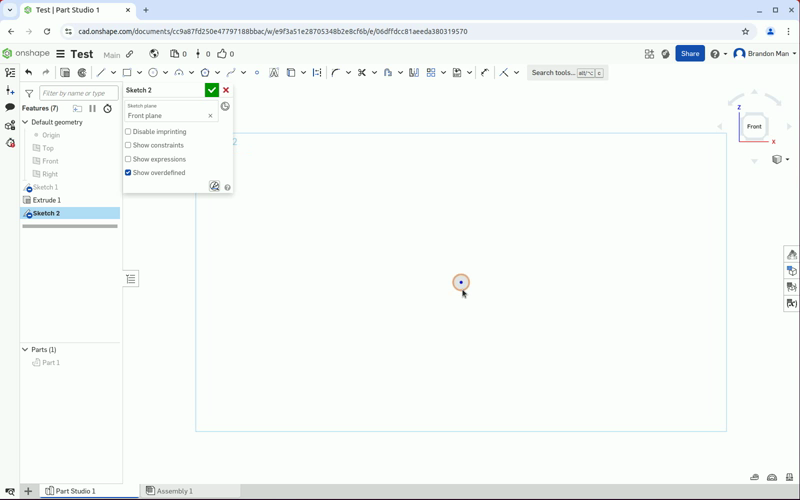
scroll(6)
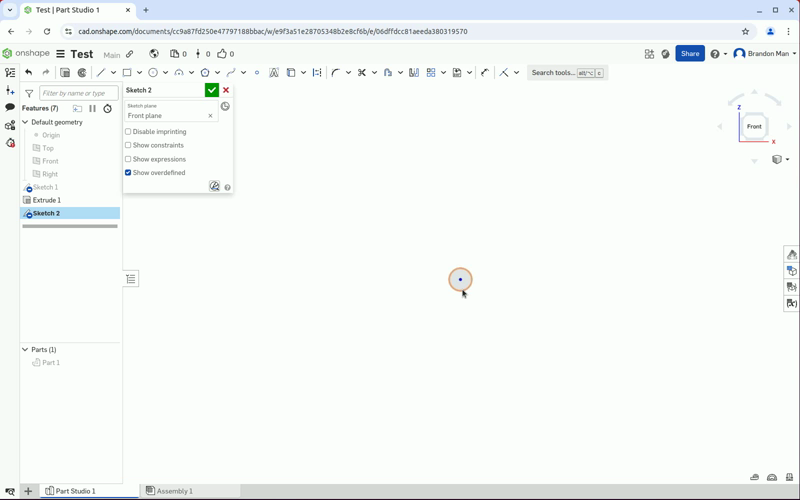
scroll(6)
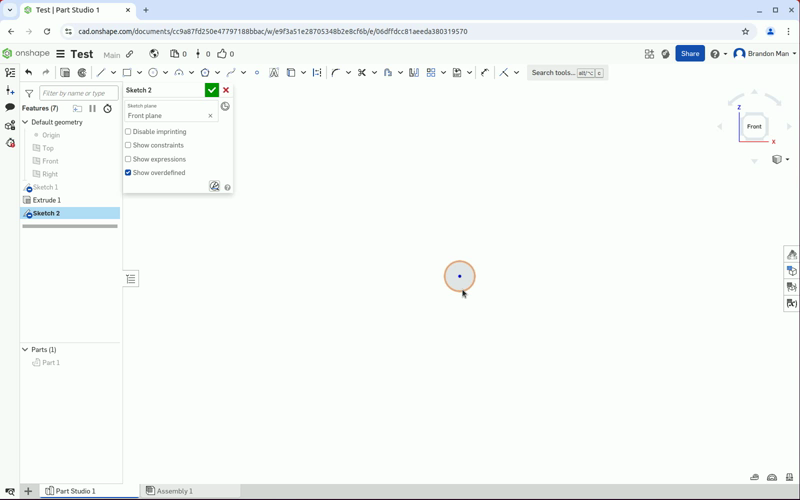
scroll(6)
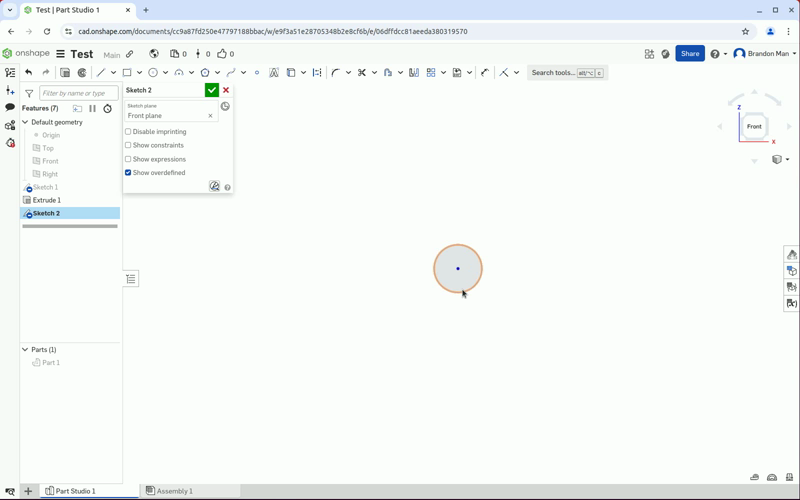
scroll(6)
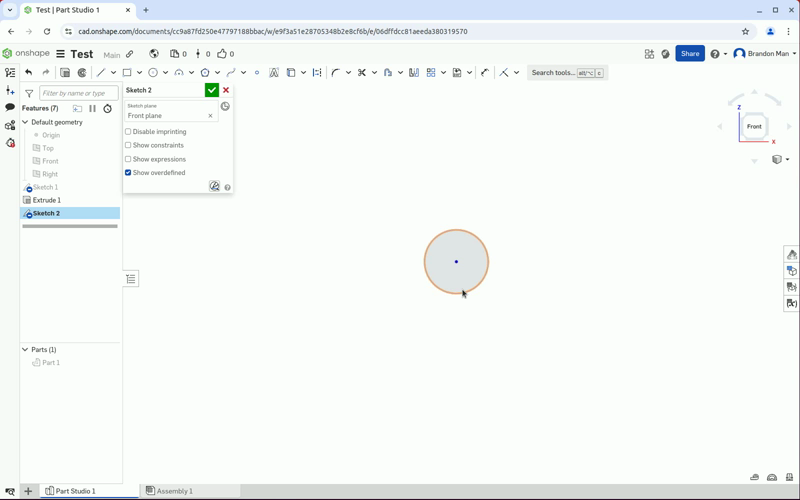
scroll(6)
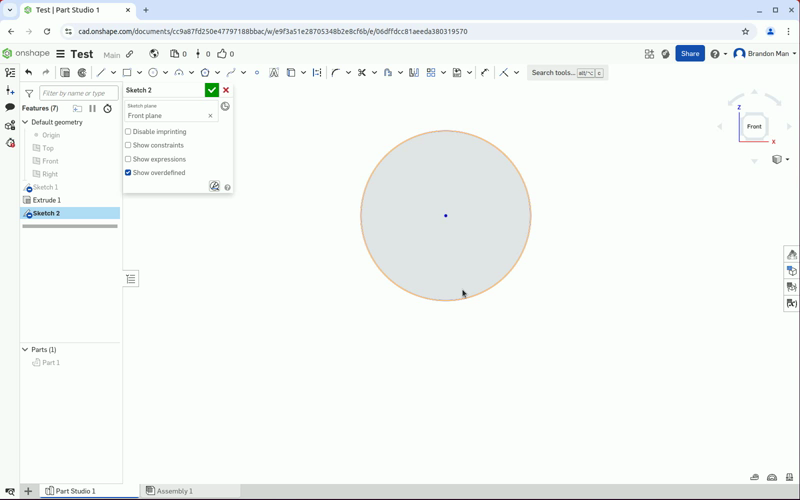
click(462, 289)
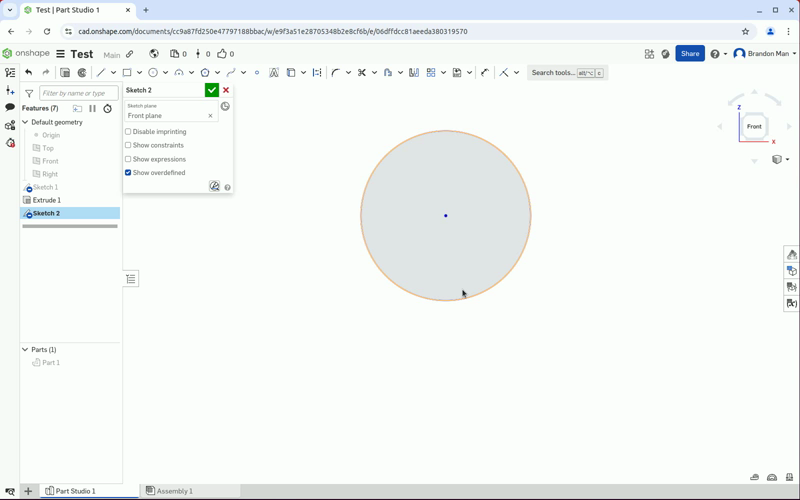
scroll(-6)
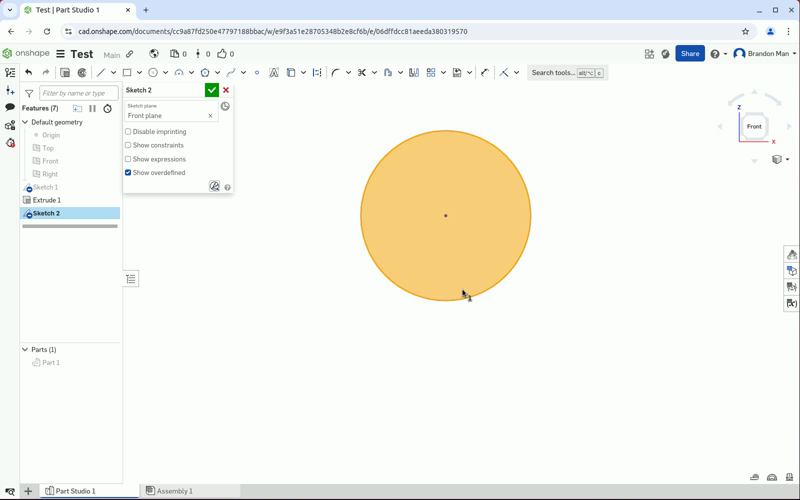
scroll(-6)
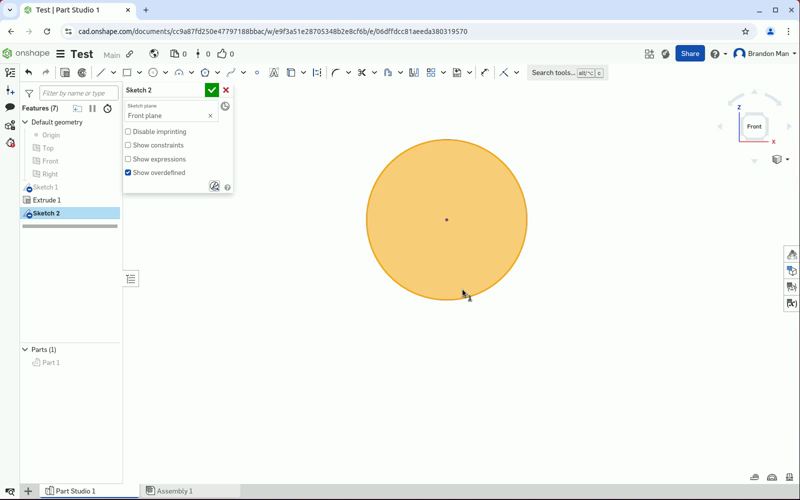
scroll(-6)
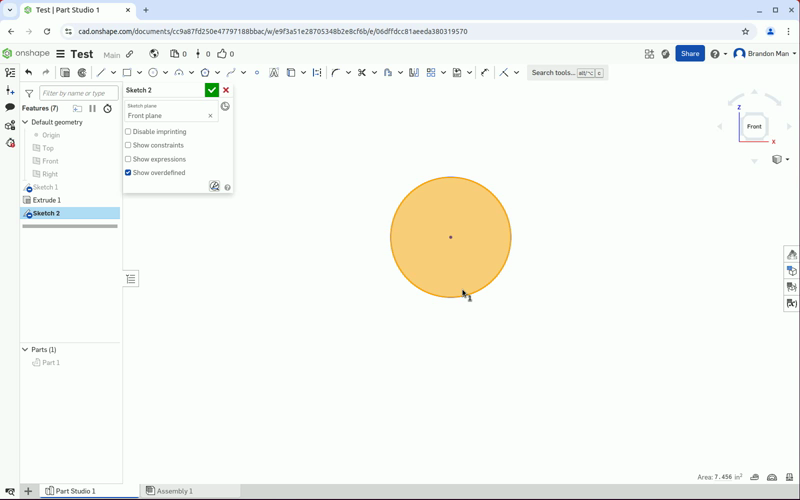
scroll(-6)
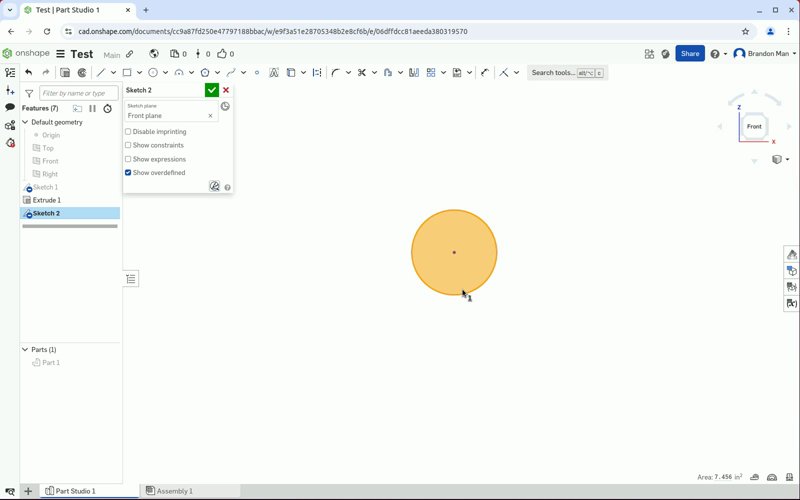
scroll(-6)
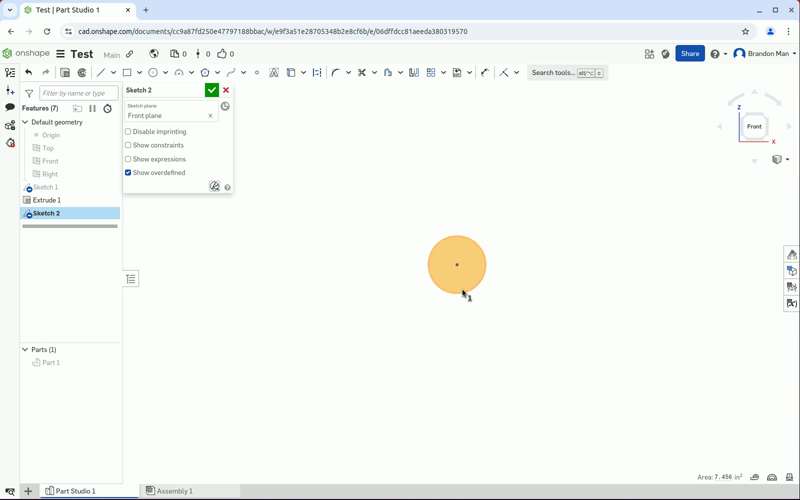
scroll(-6)
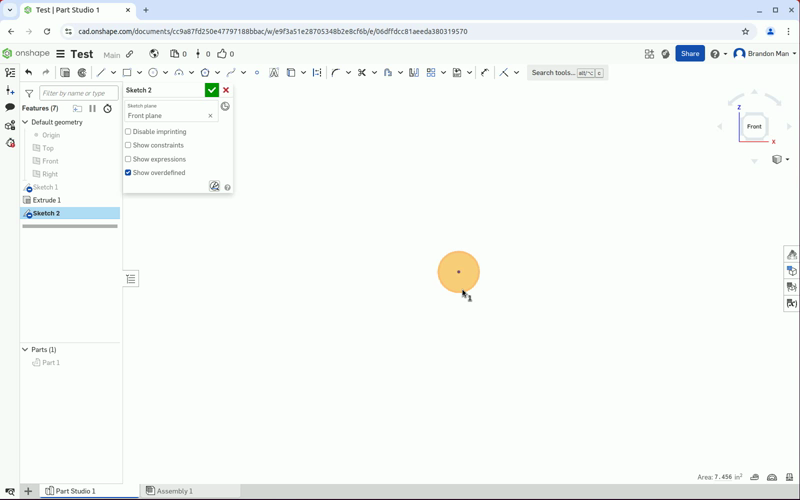
scroll(-6)
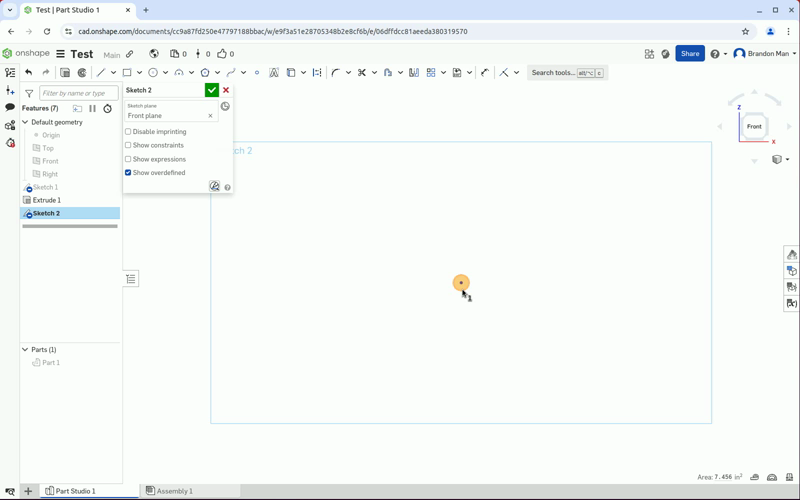
mouse_move(73, 352)
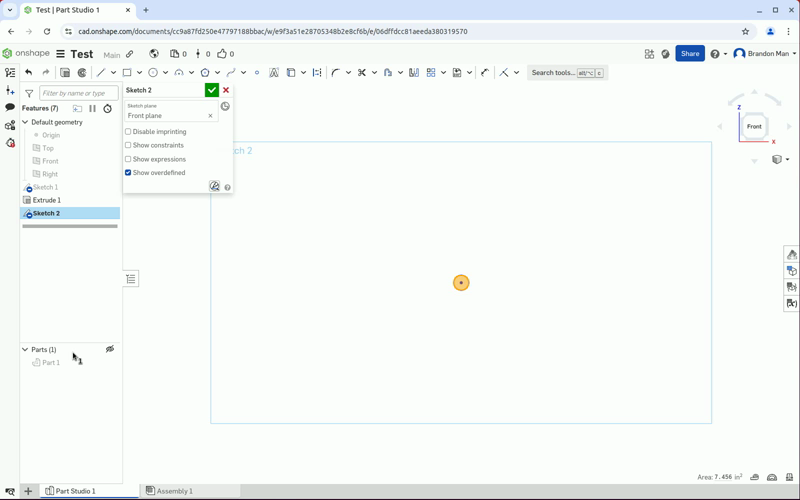
key(shift+y)
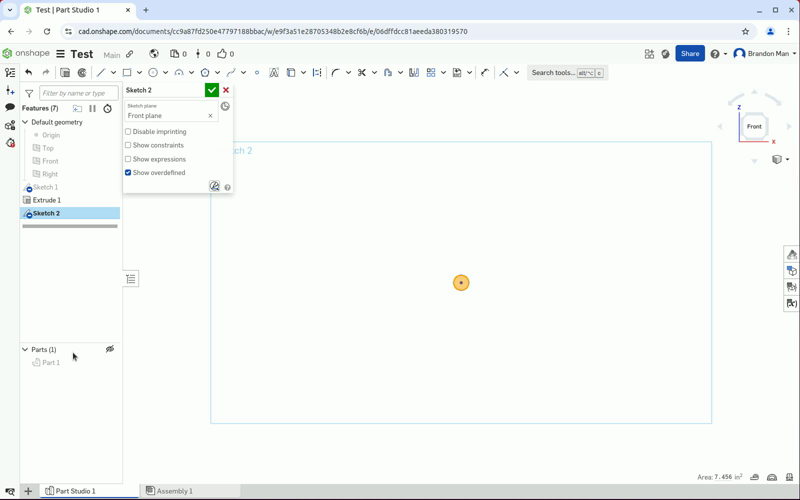
key(shift+e)
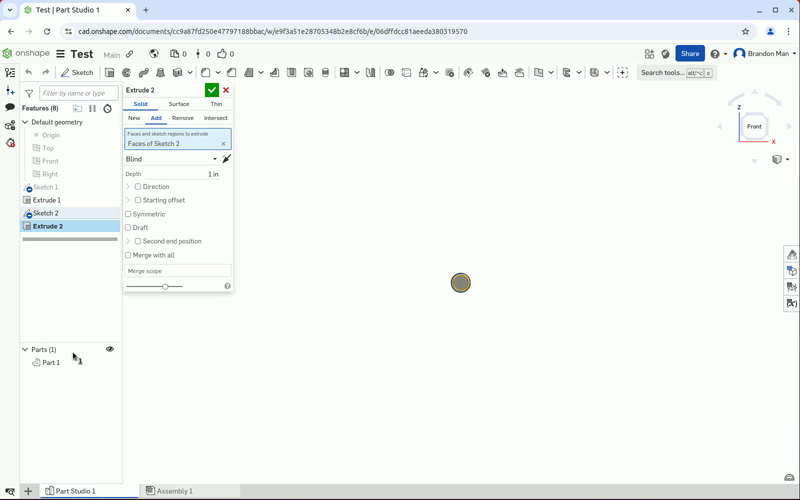
mouse_move(143, 106)
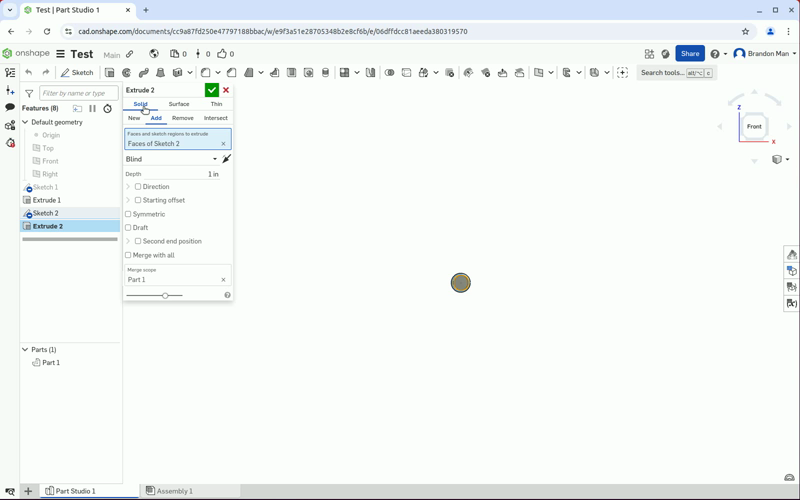
click(143, 106)
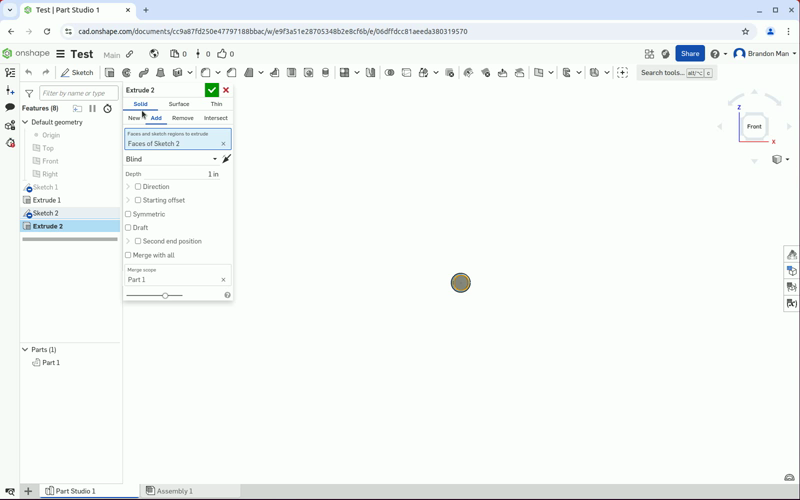
mouse_move(137, 120)
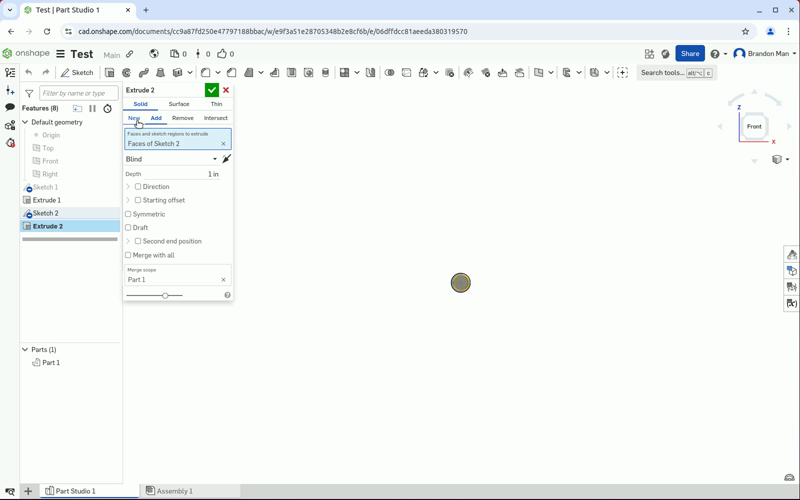
click(137, 120)
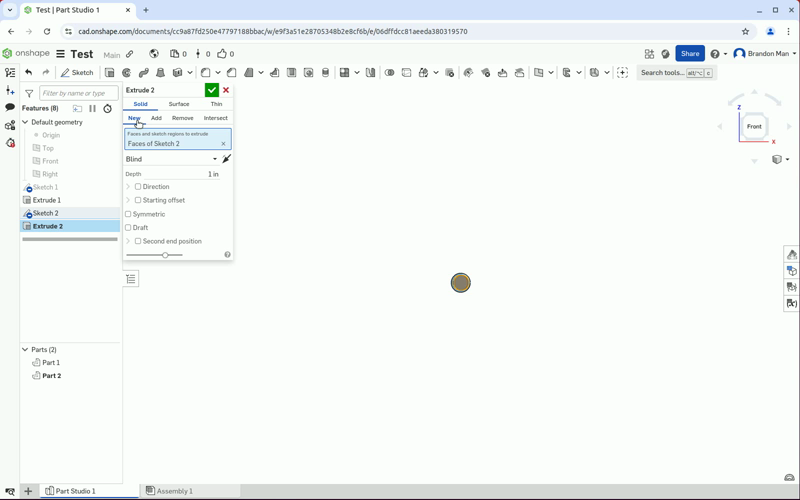
key(tab, 4)
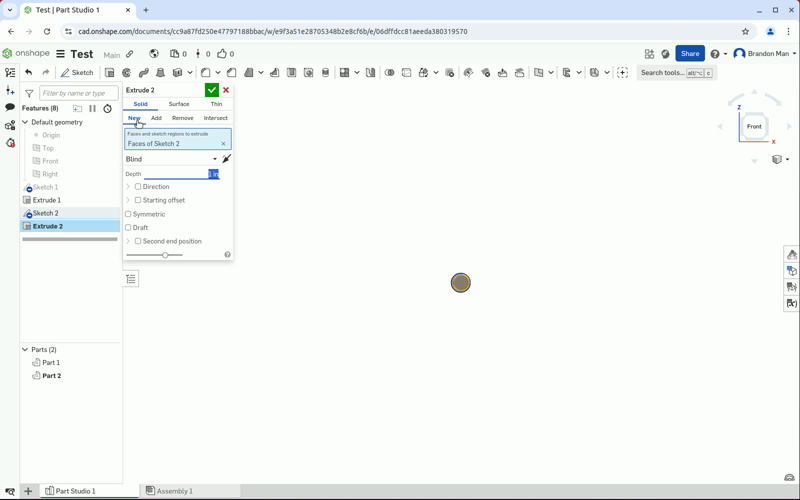
text(5.777)
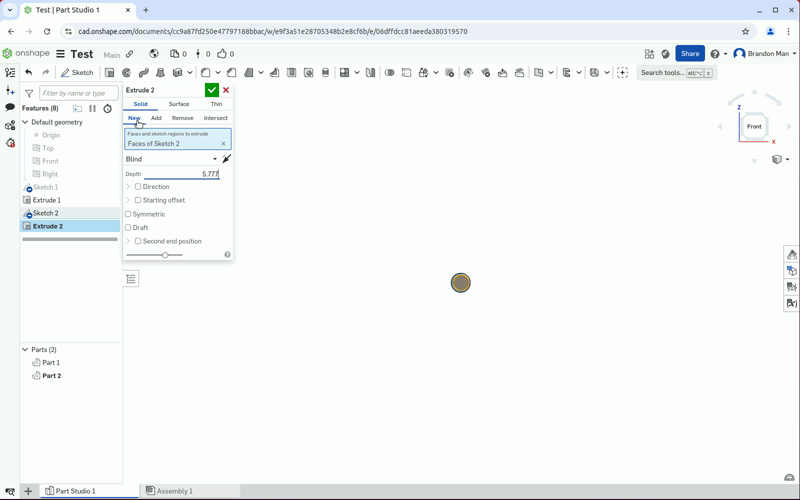
key(tab, 3)
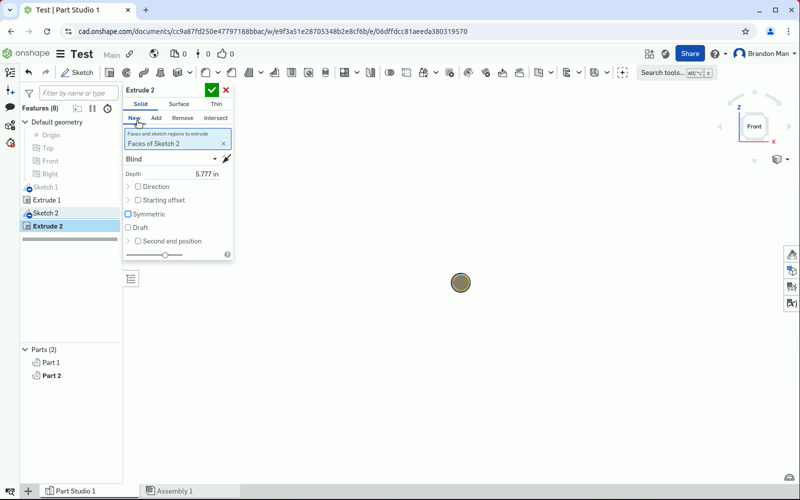
key(tab, 2)
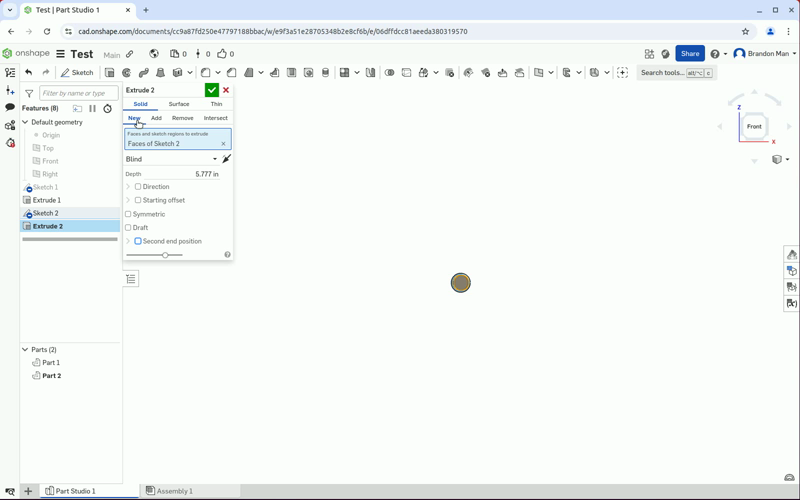
key(space)
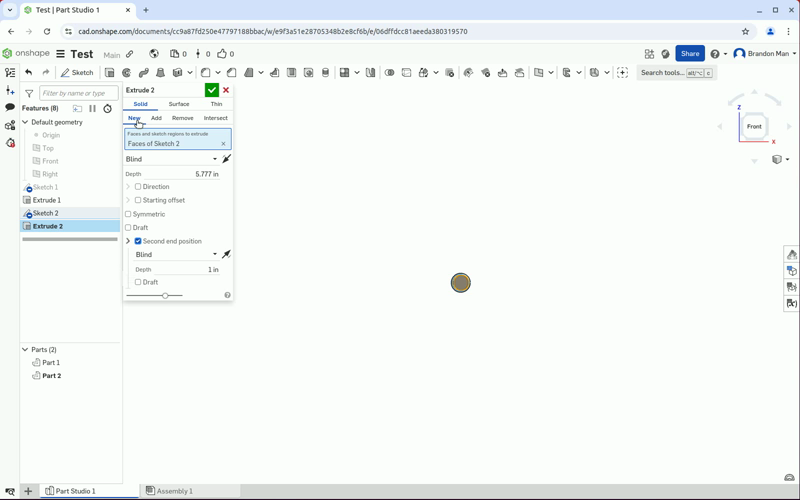
key(tab, 3)
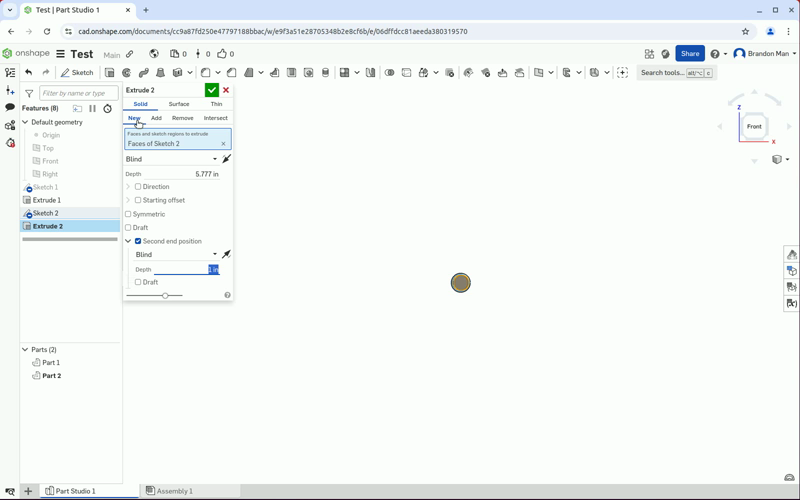
text(4.574)
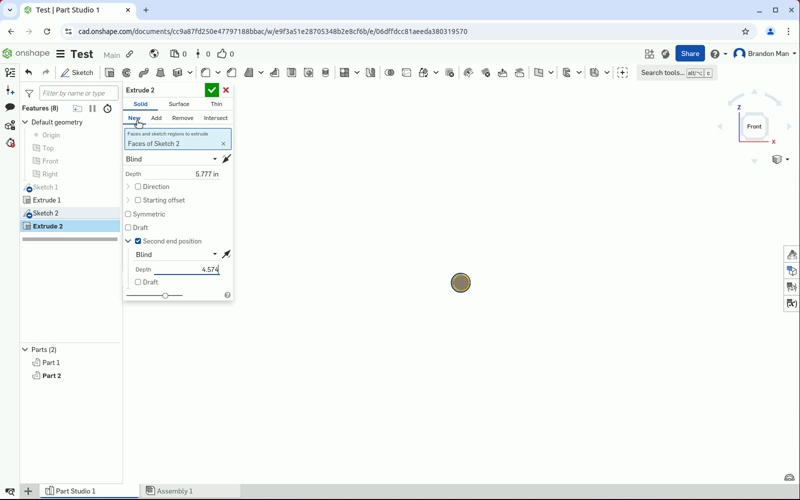
key(enter)
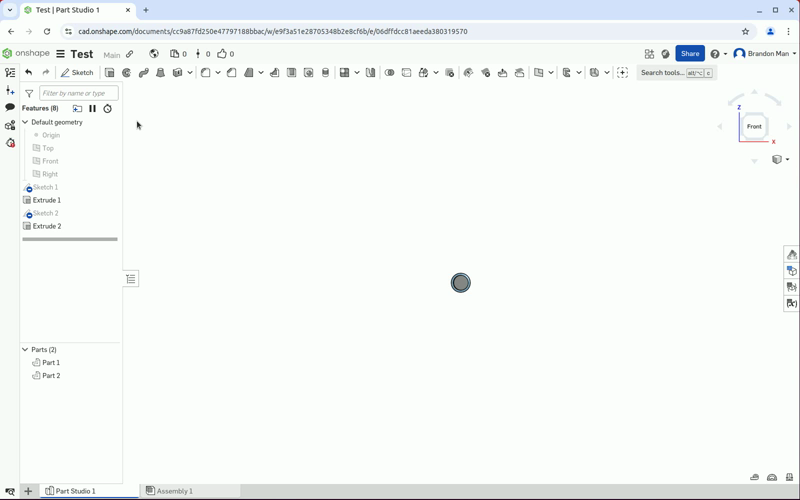
key(shift+h)
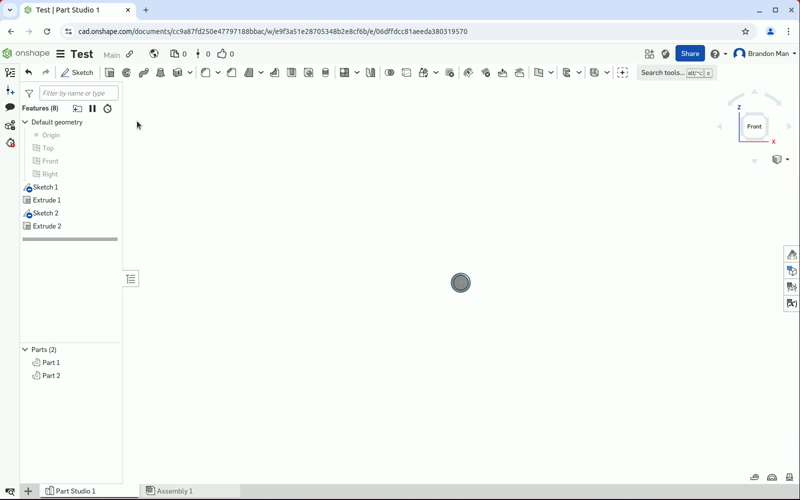
key(shift+h)
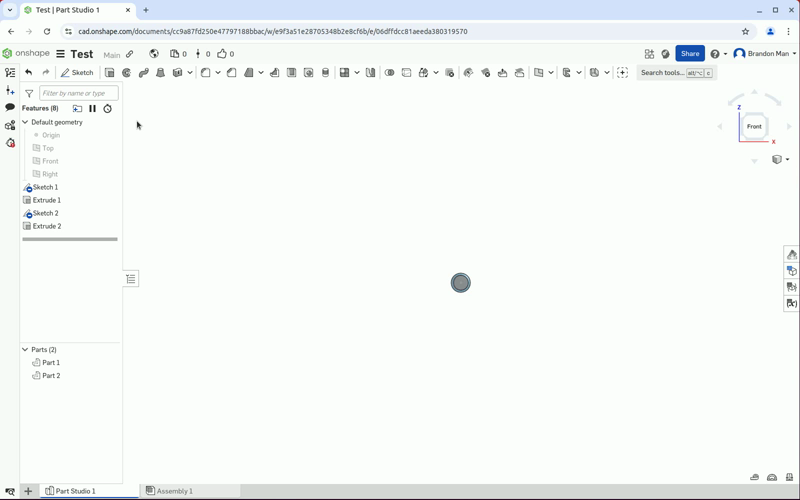
key(shift+7)
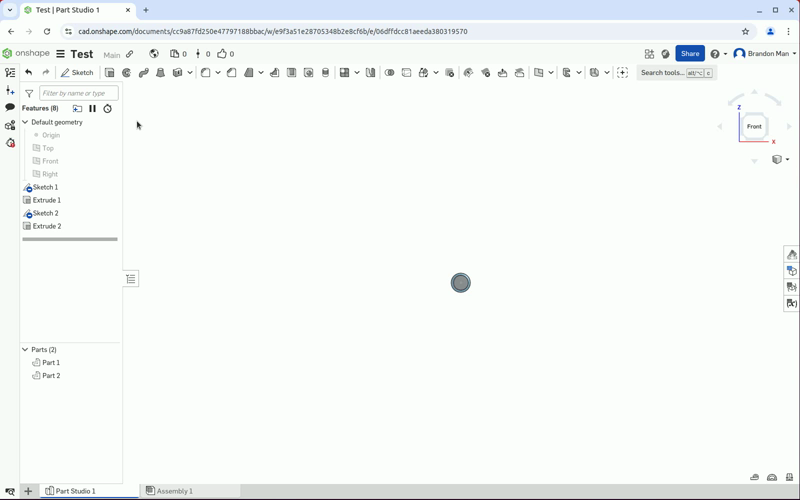
key(left, 2)
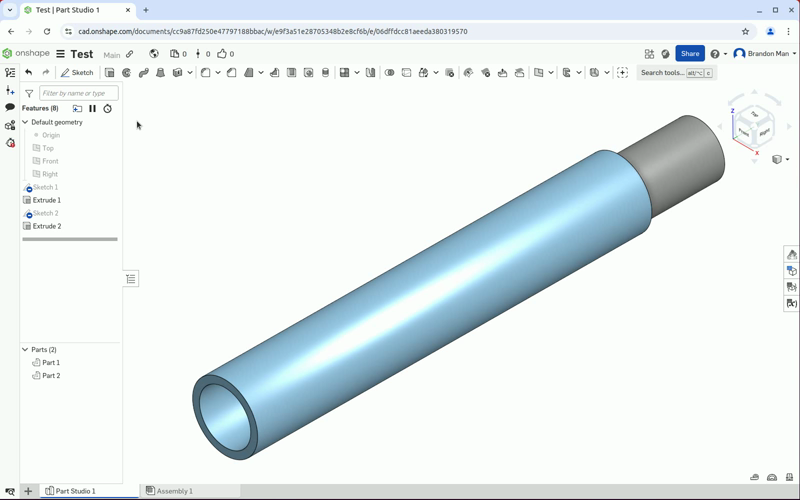
key(down, 2)
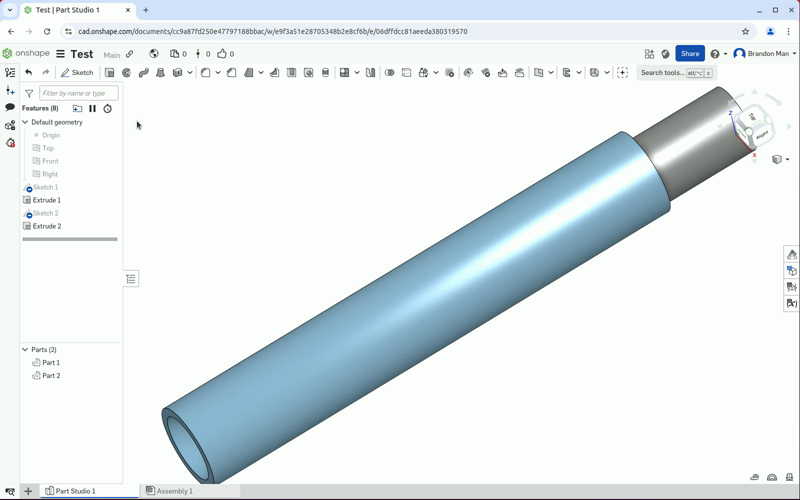
key(up, 2)
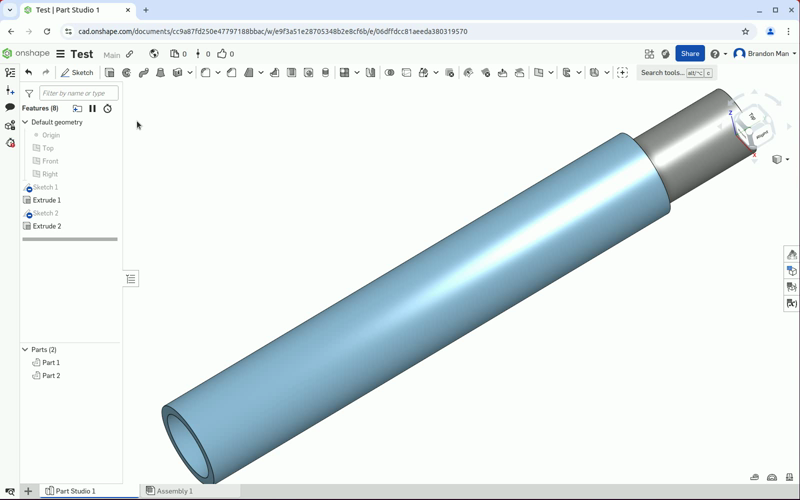
key(right, 2)
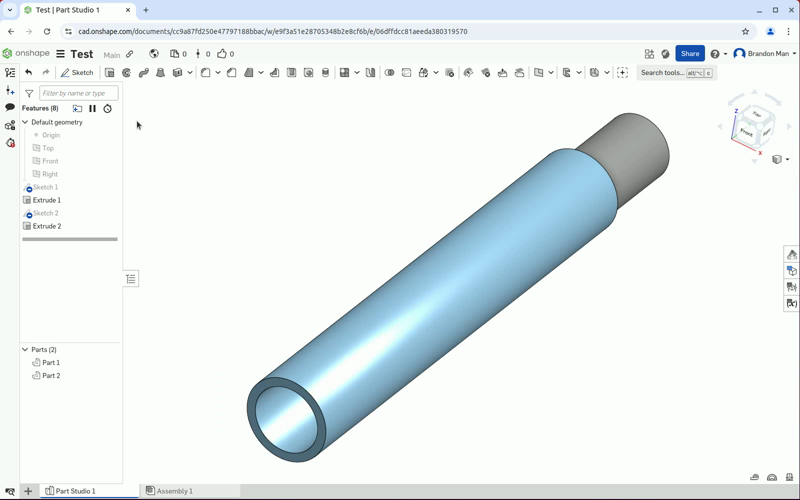
mouse_move(73, 189)
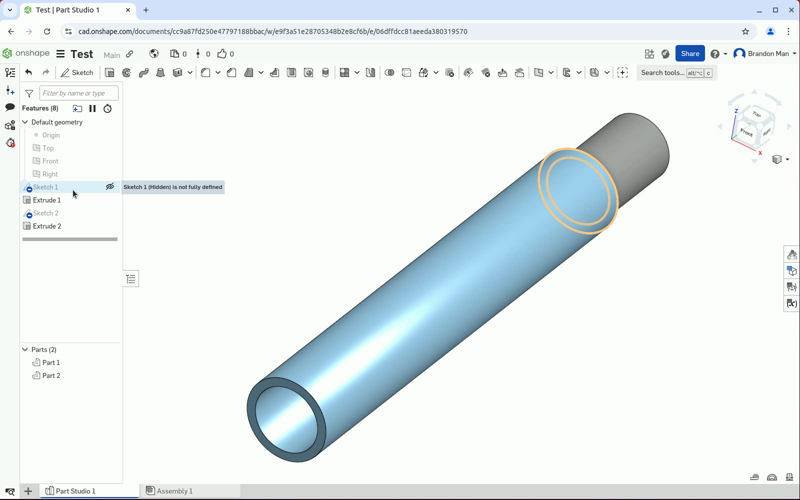
click(73, 189)